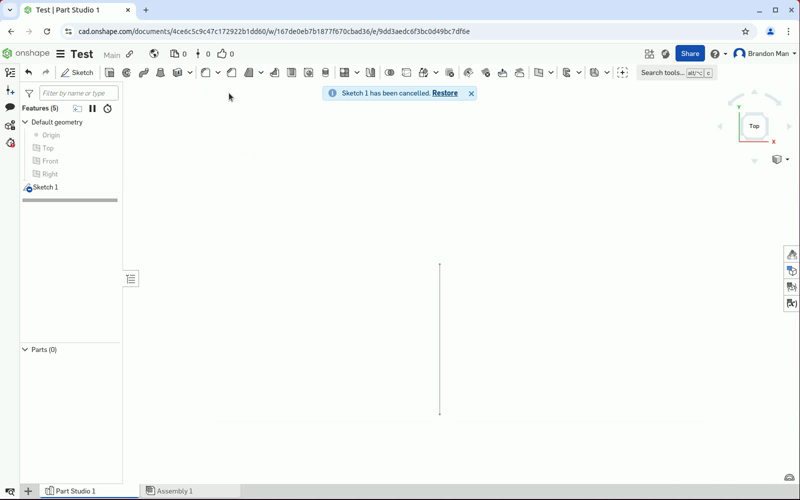
key(shift+h)
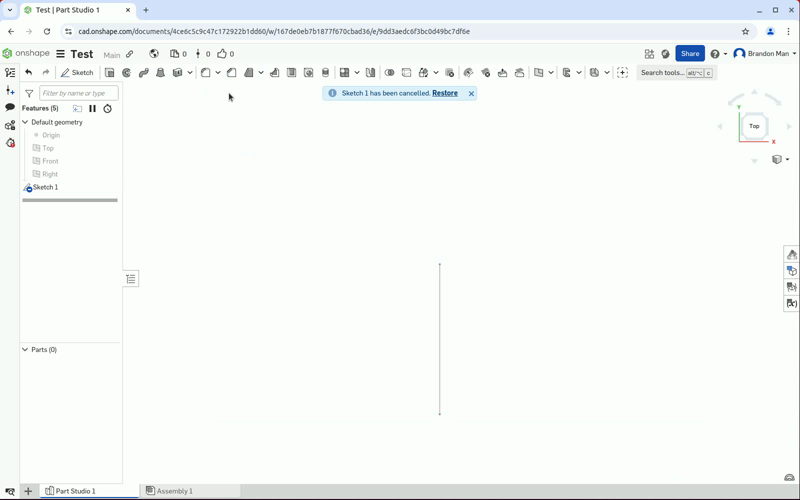
key(shift+s)
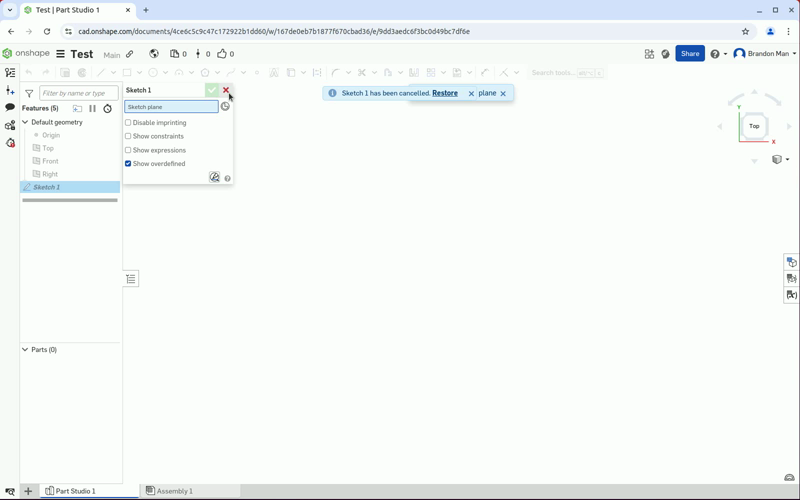
mouse_move(73, 150)
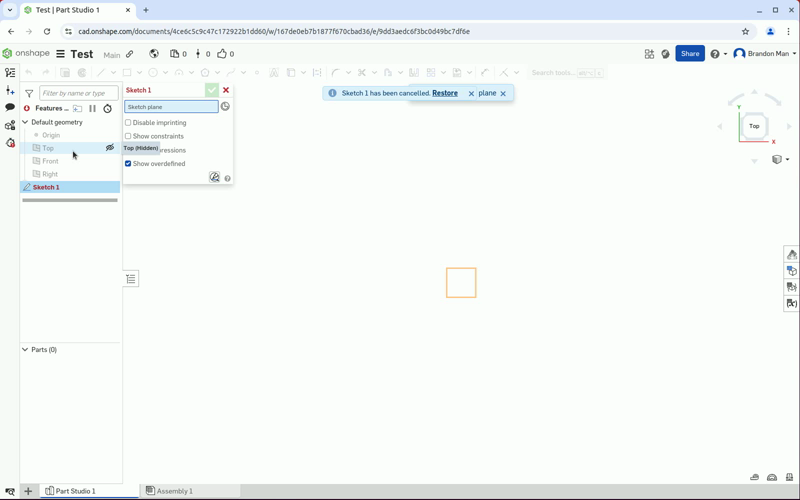
click(73, 150)
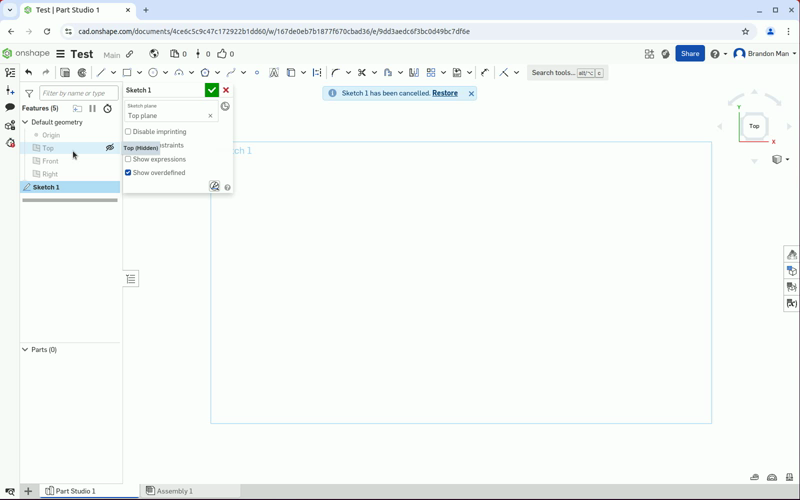
mouse_move(73, 352)
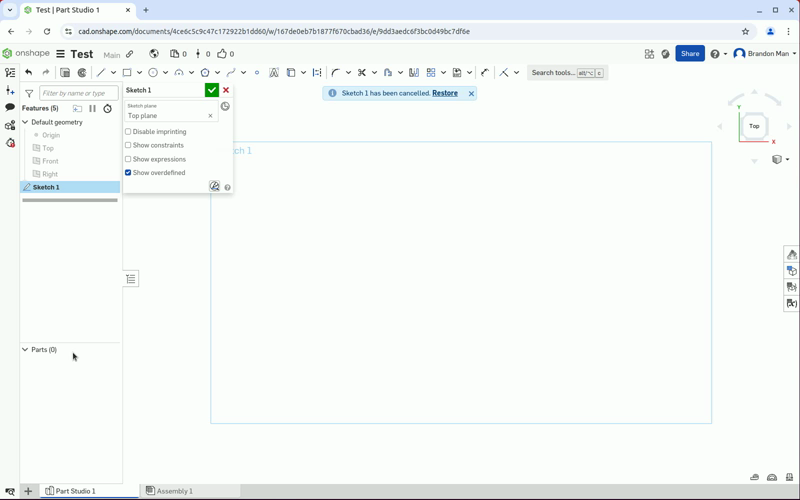
key(y)
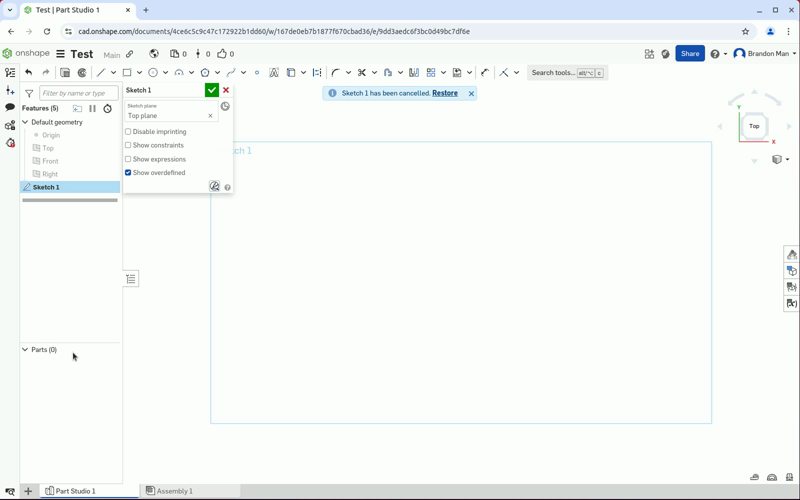
key(c)
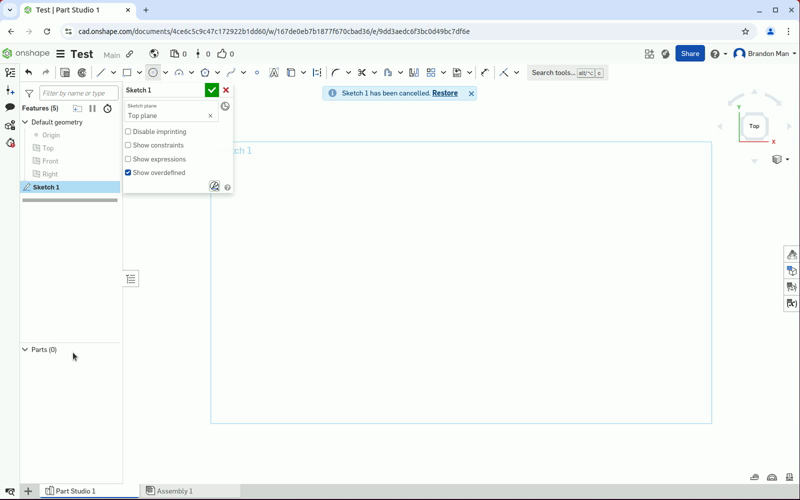
key_down(shift)
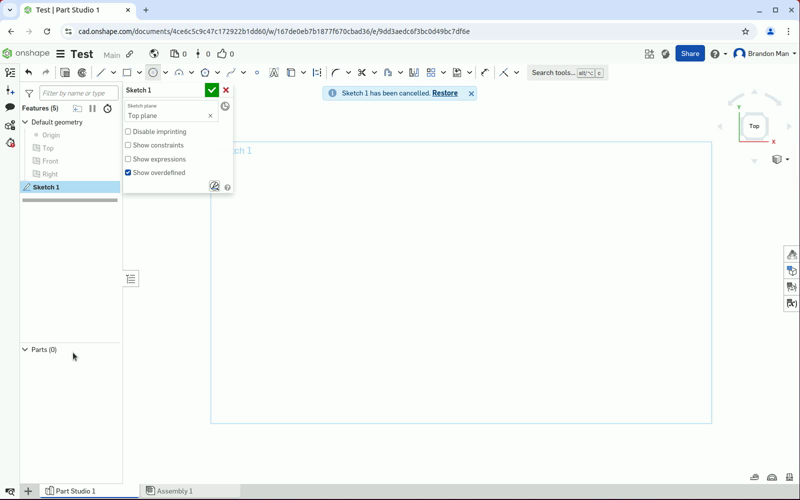
mouse_move(461, 282)
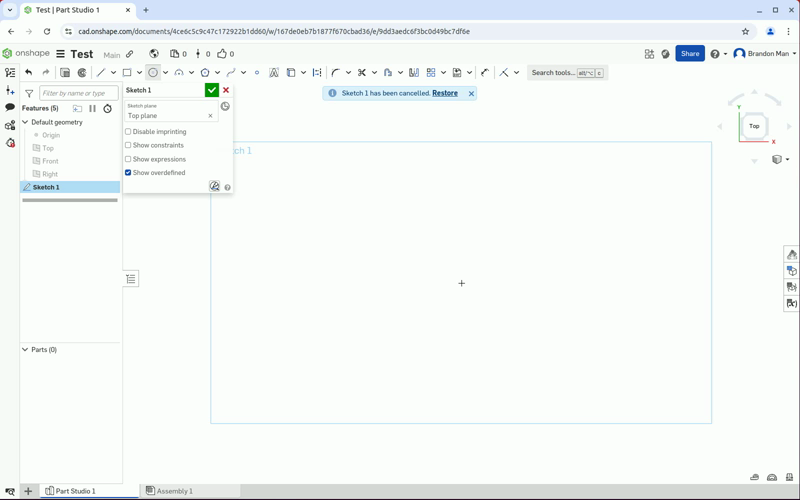
click(461, 282)
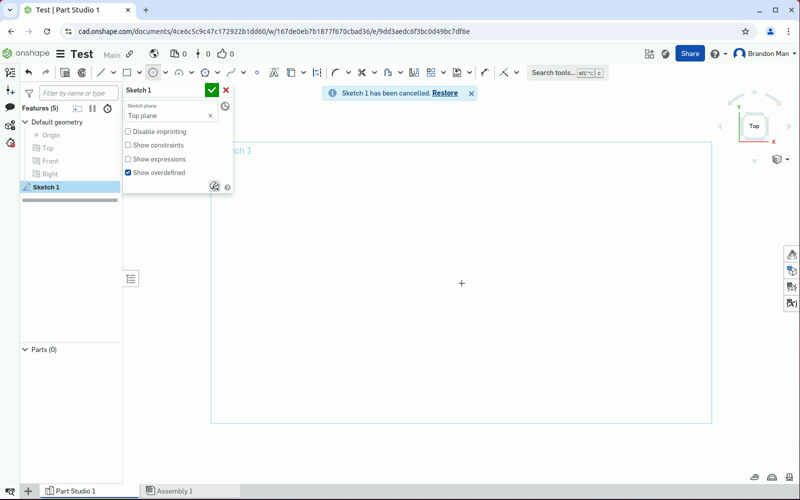
key_up(shift)
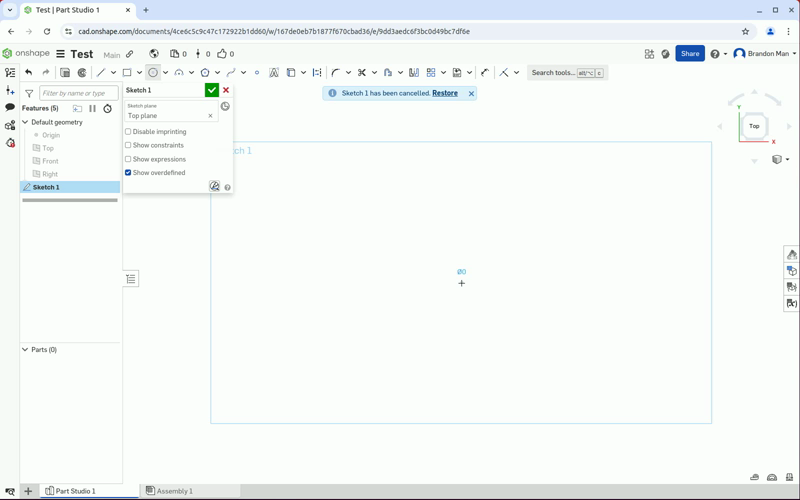
mouse_move(485, 282)
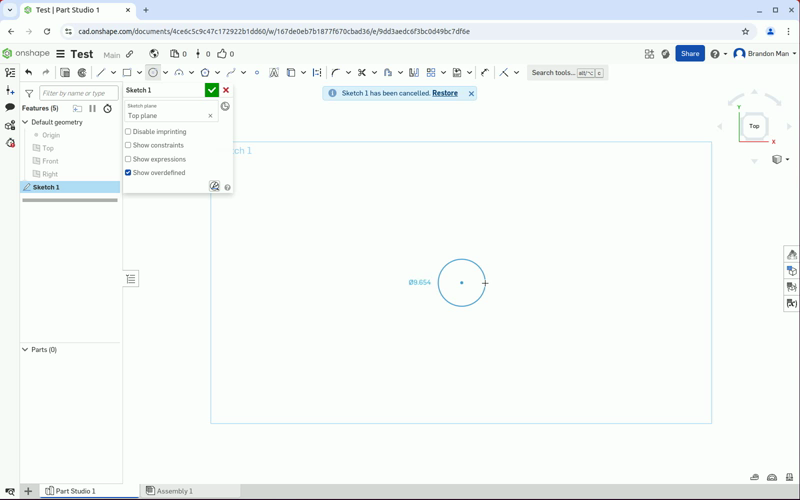
click(485, 282)
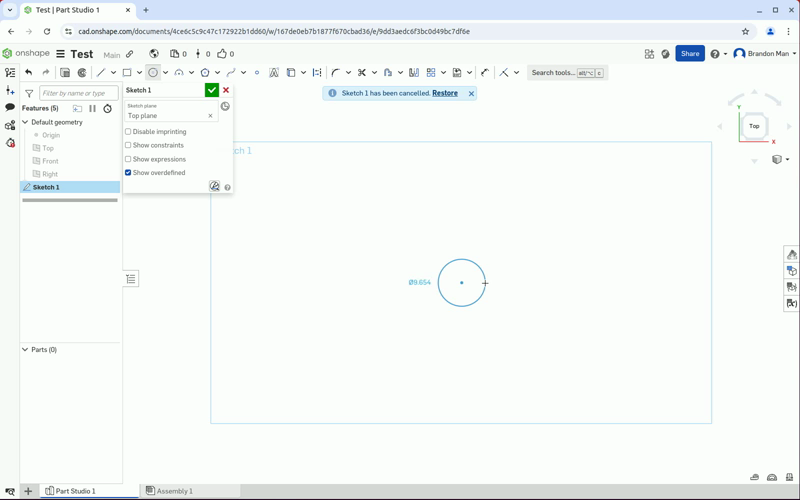
key(esc)
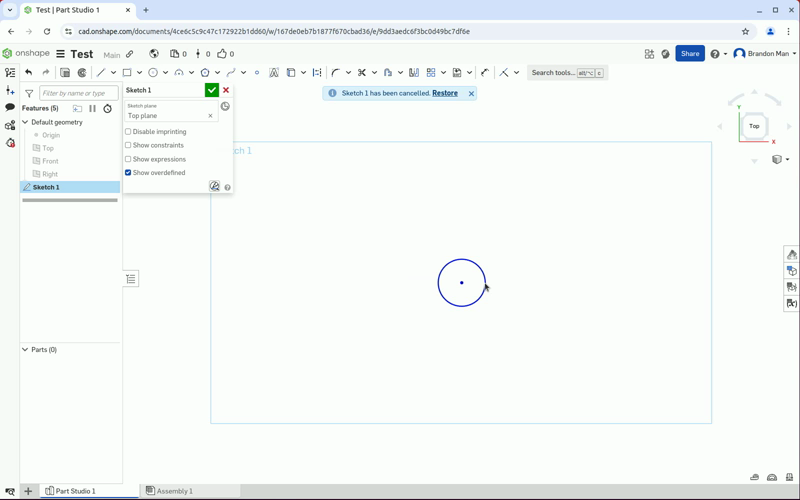
mouse_move(475, 275)
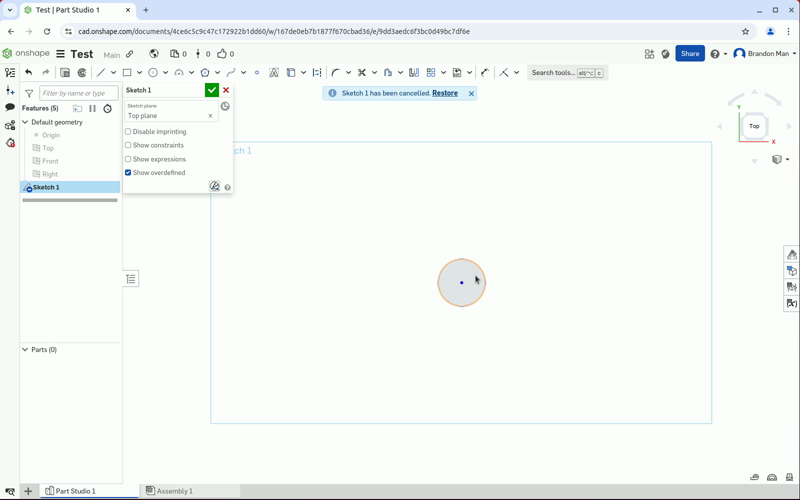
scroll(6)
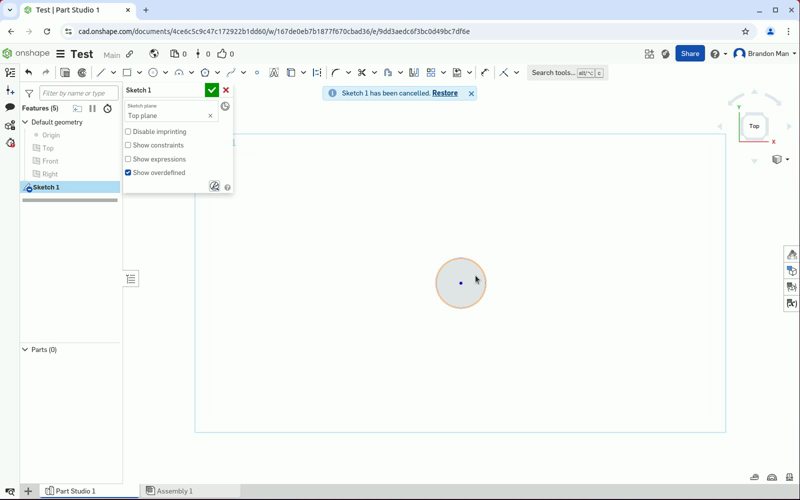
scroll(6)
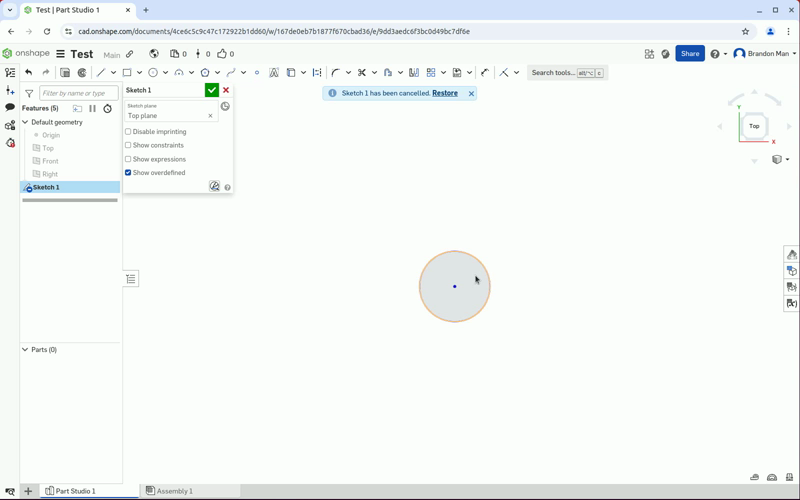
scroll(6)
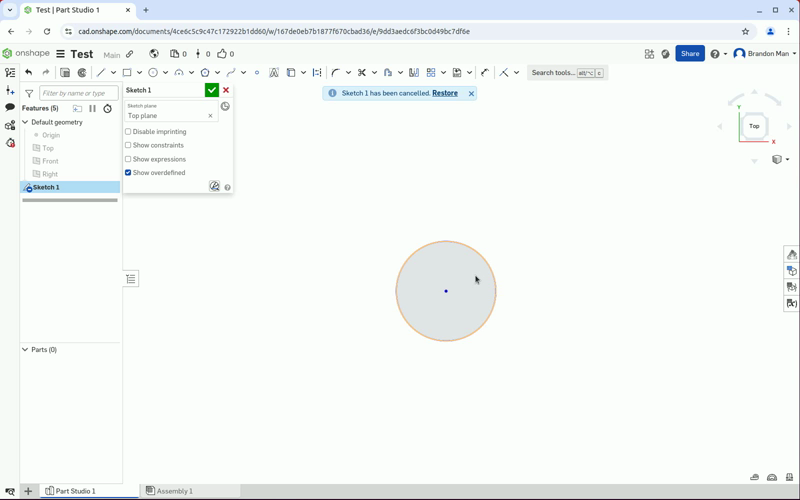
scroll(6)
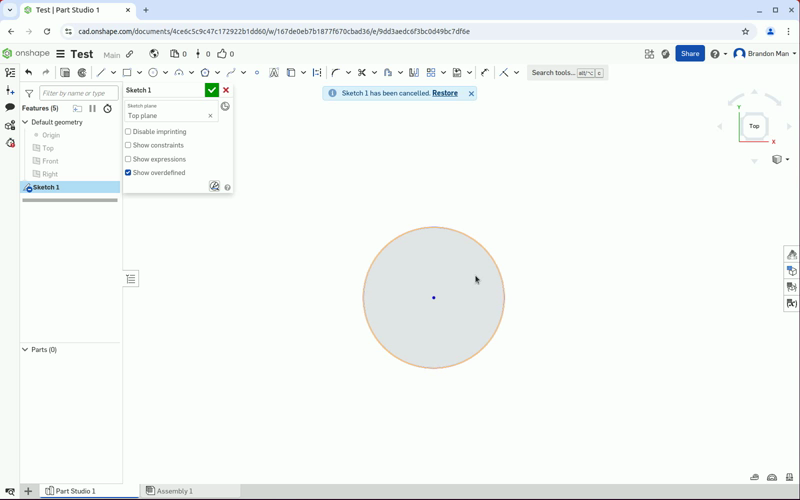
scroll(6)
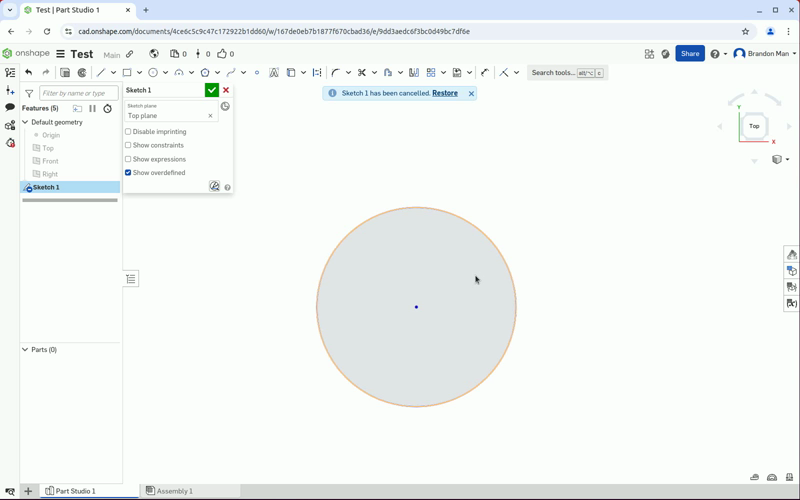
scroll(6)
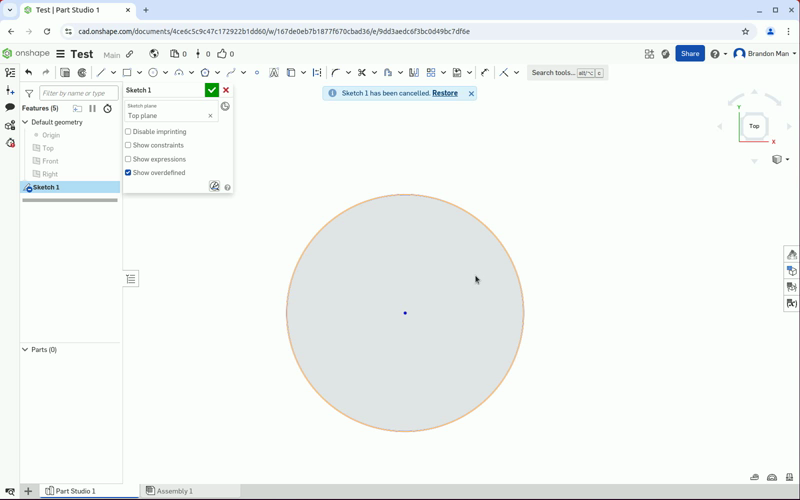
scroll(6)
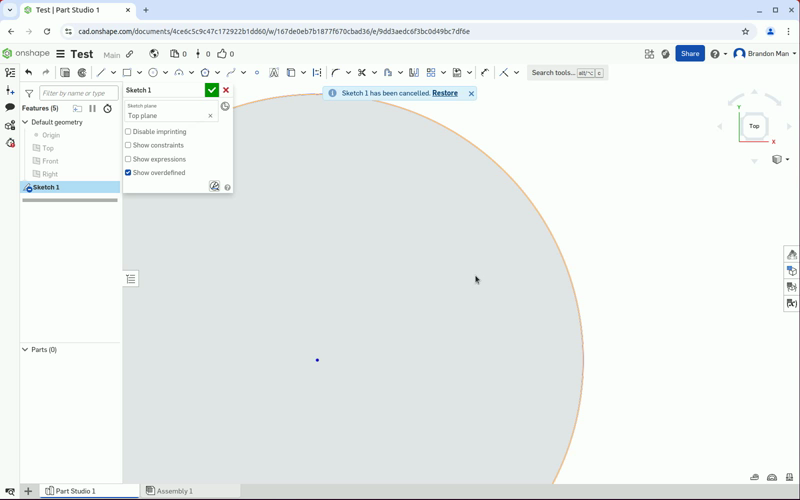
click(475, 275)
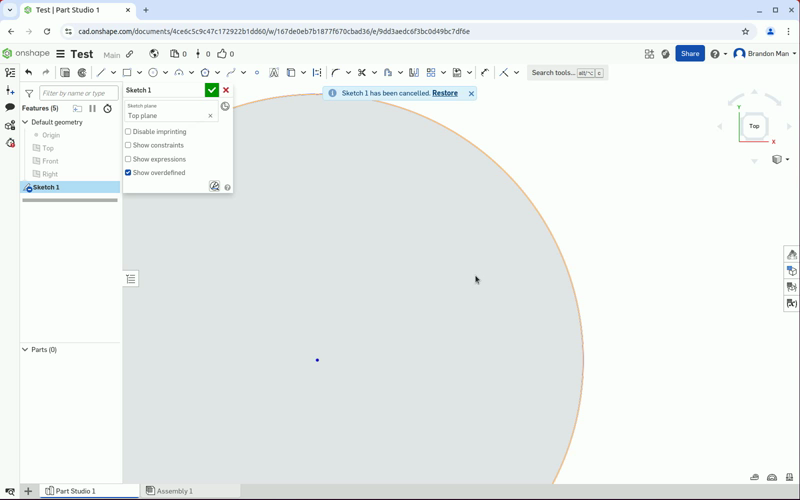
scroll(-6)
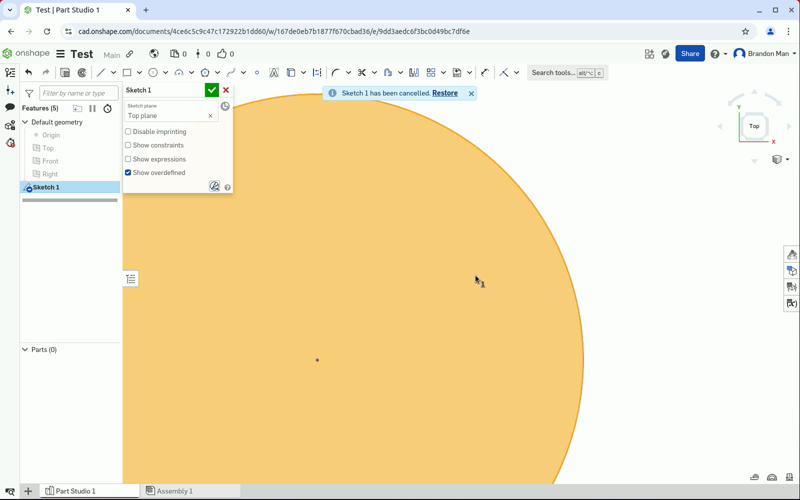
scroll(-6)
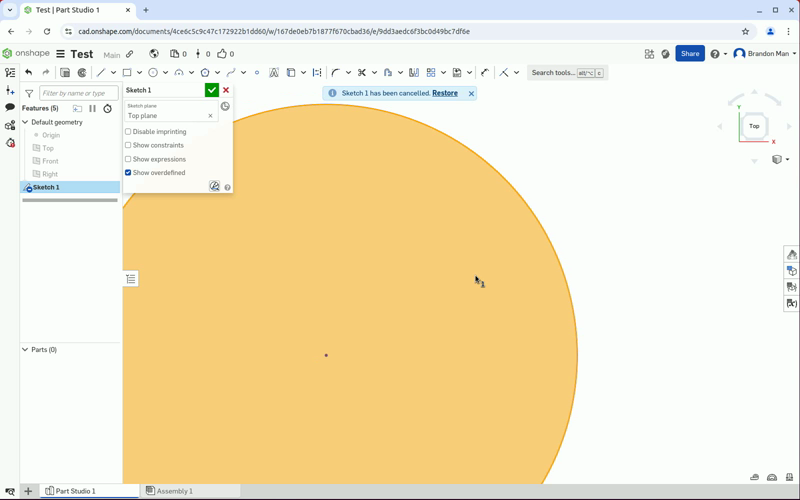
scroll(-6)
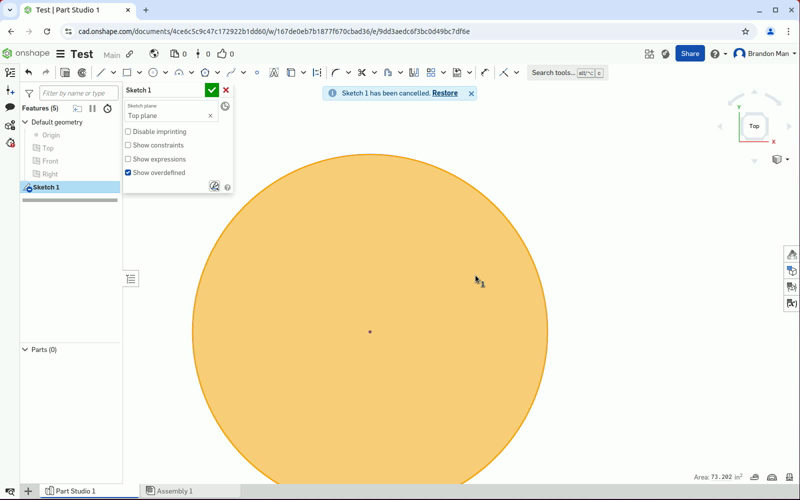
scroll(-6)
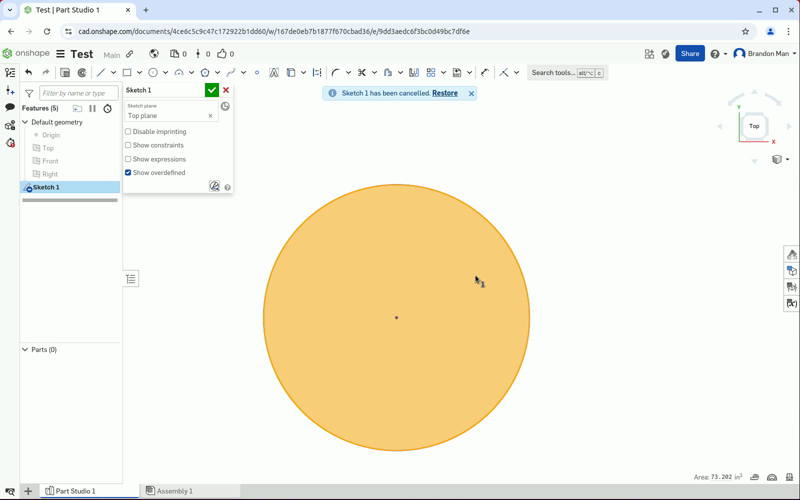
scroll(-6)
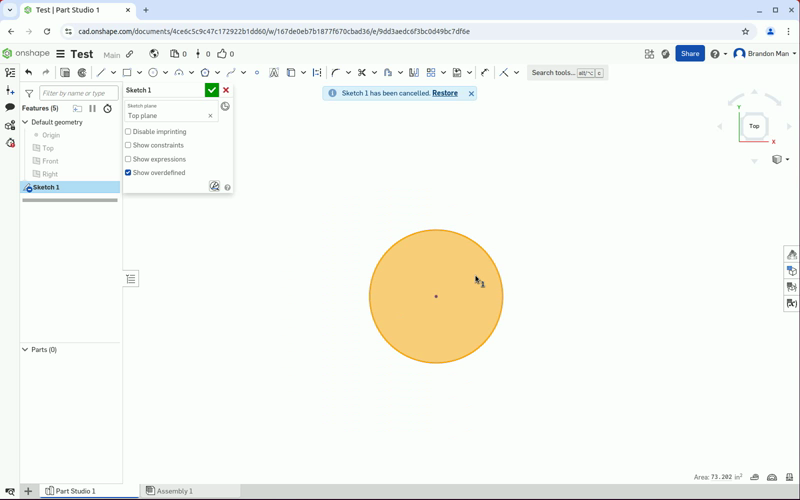
scroll(-6)
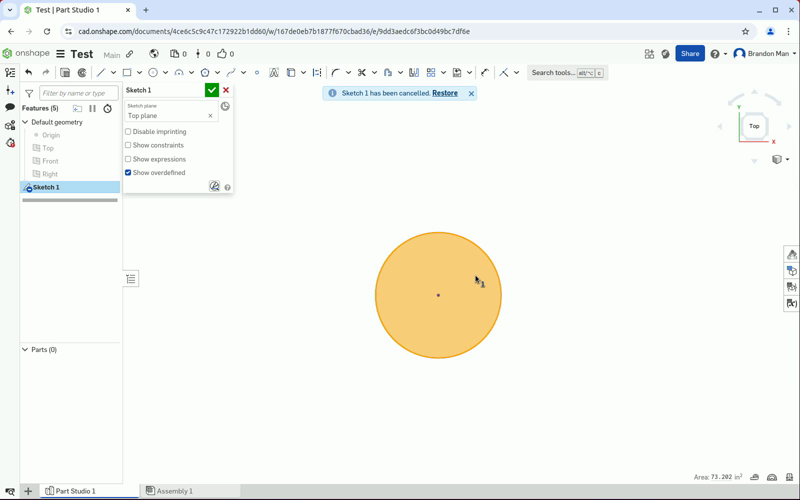
scroll(-6)
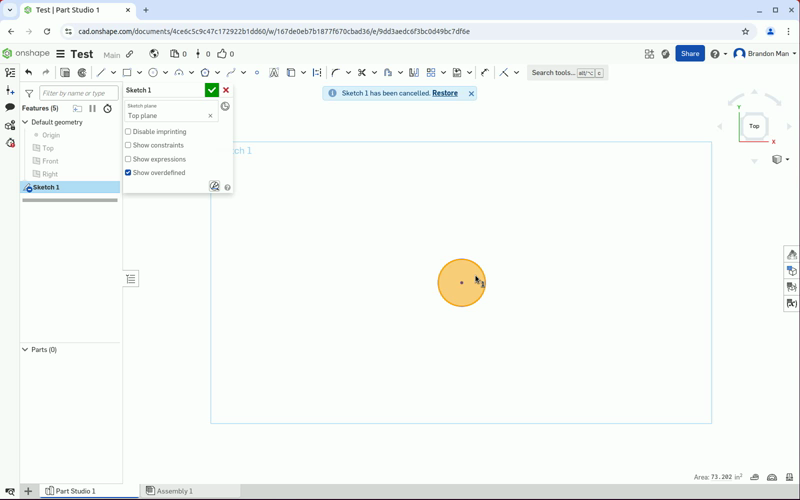
mouse_move(73, 352)
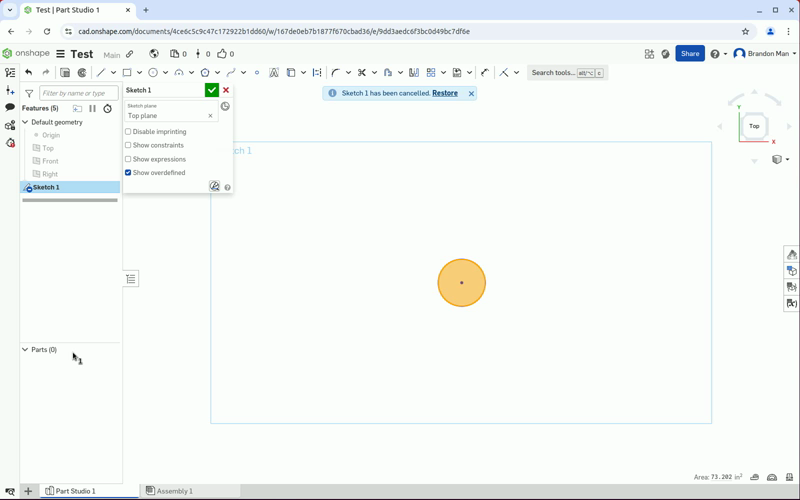
key(shift+y)
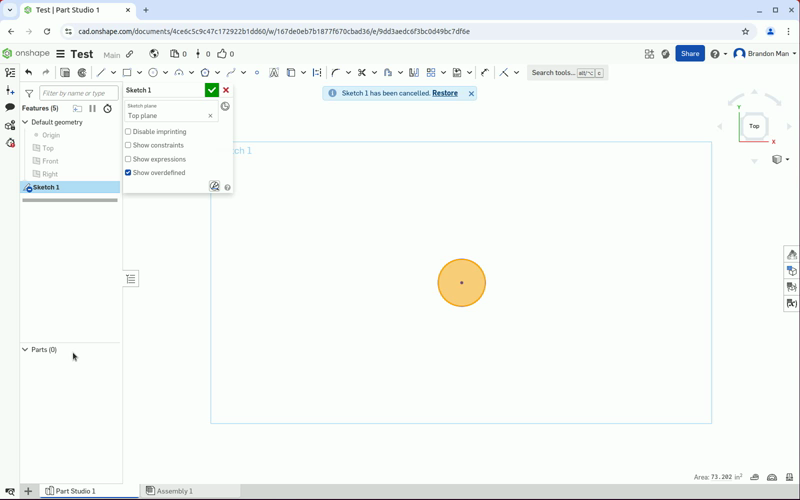
key(shift+e)
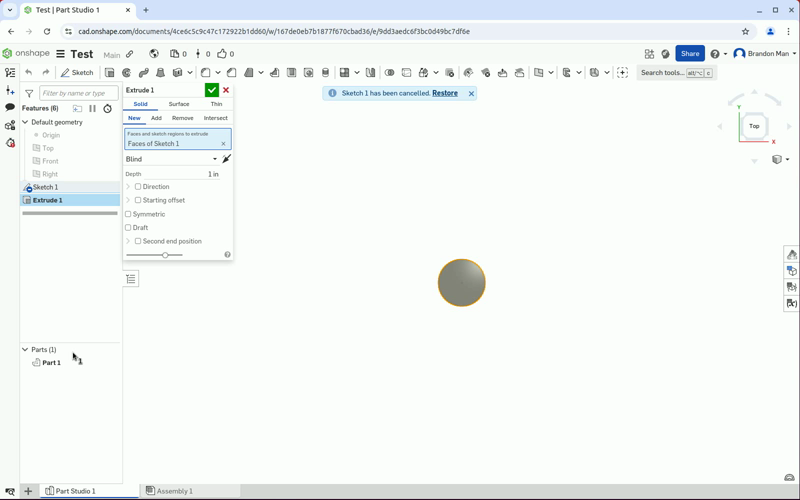
mouse_move(143, 106)
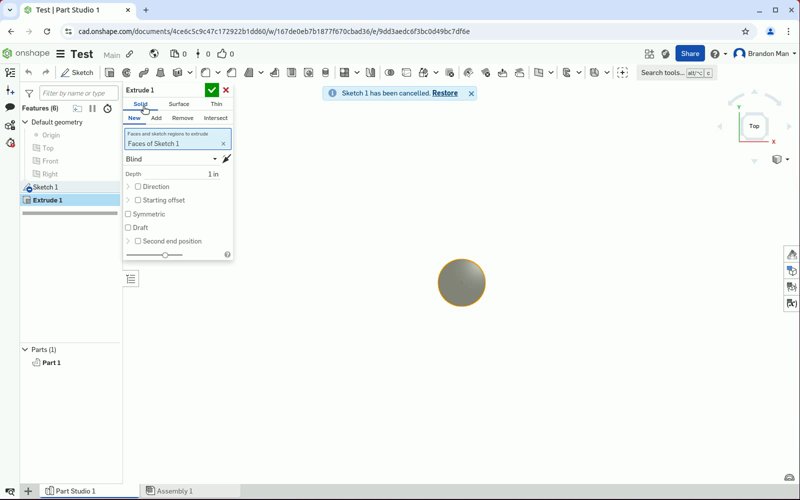
click(143, 106)
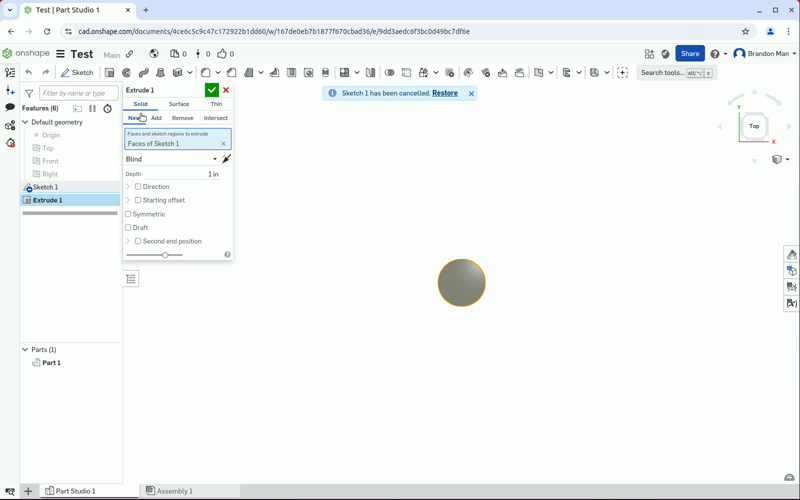
mouse_move(137, 120)
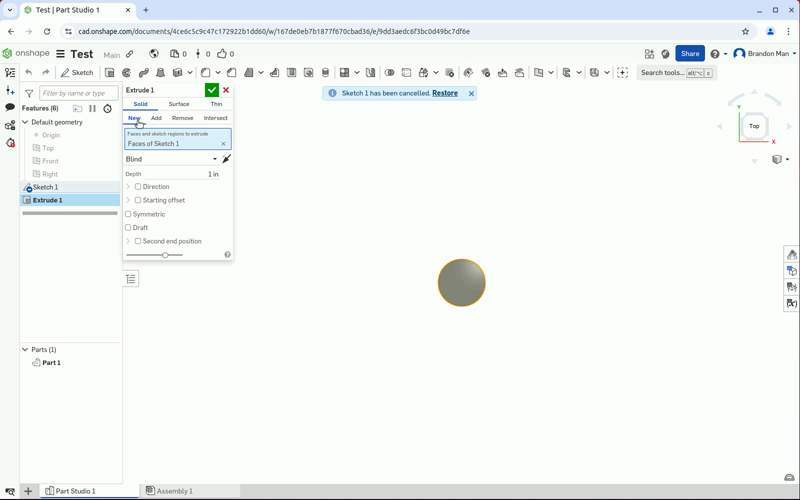
click(137, 120)
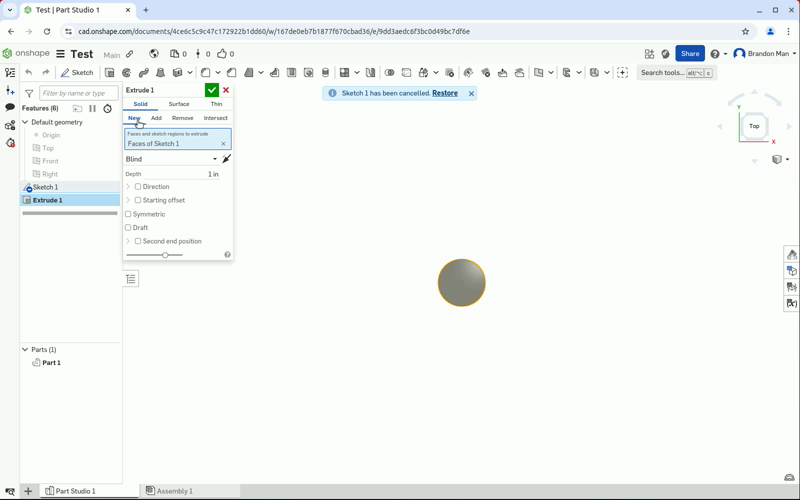
key(tab, 4)
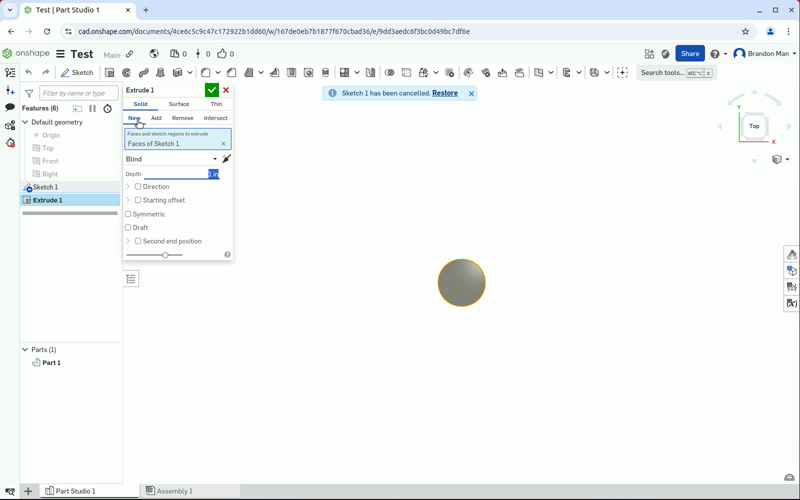
text(23.108)
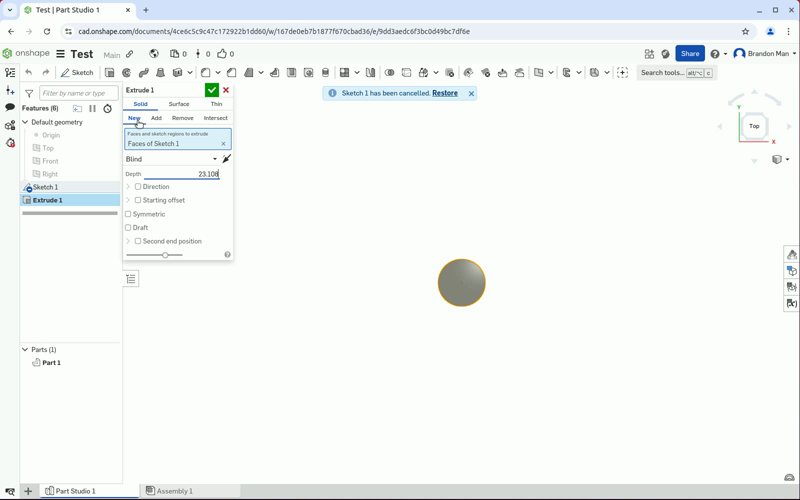
key(enter)
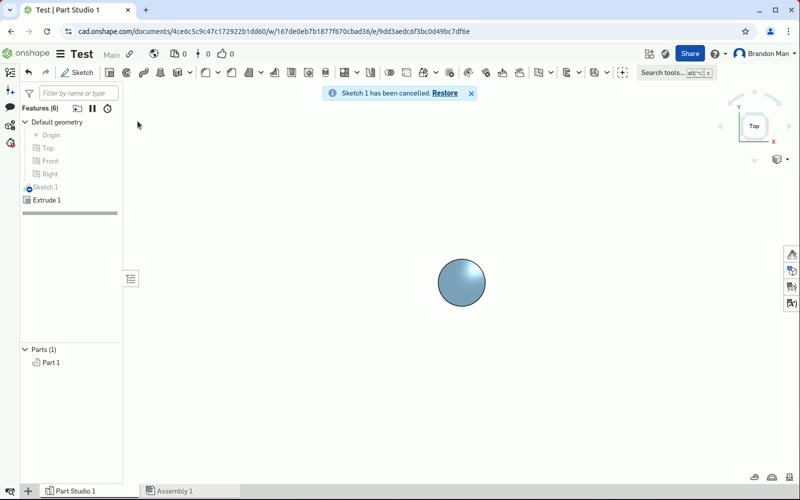
key(shift+h)
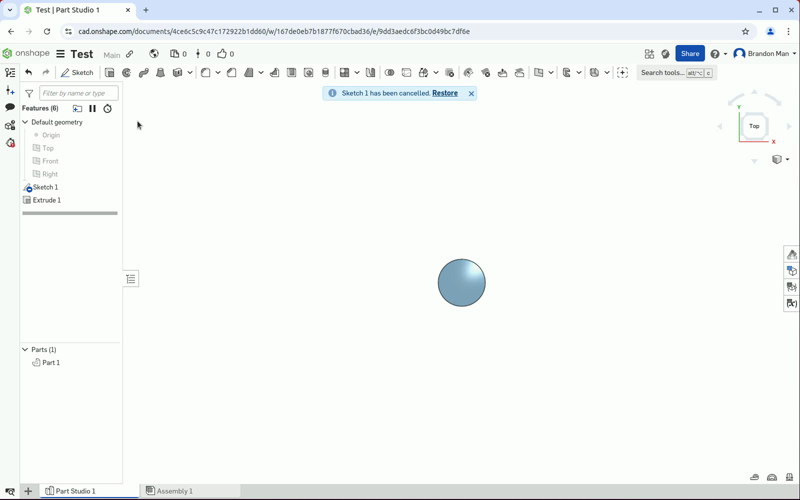
key(shift+h)
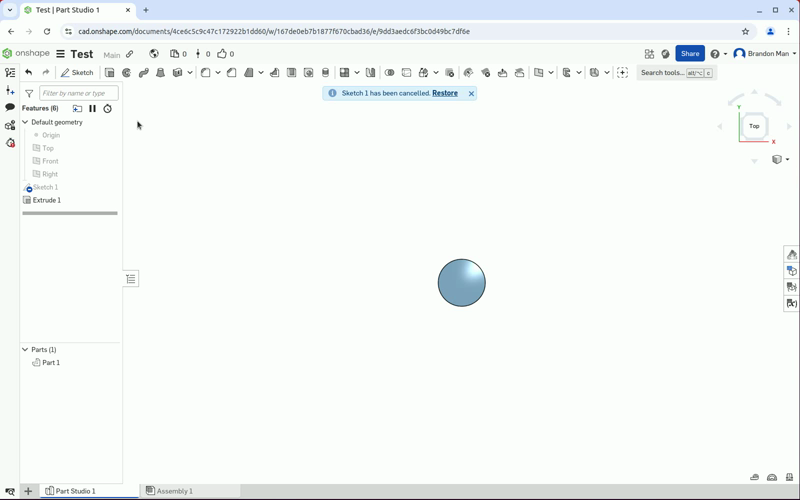
mouse_move(73, 189)
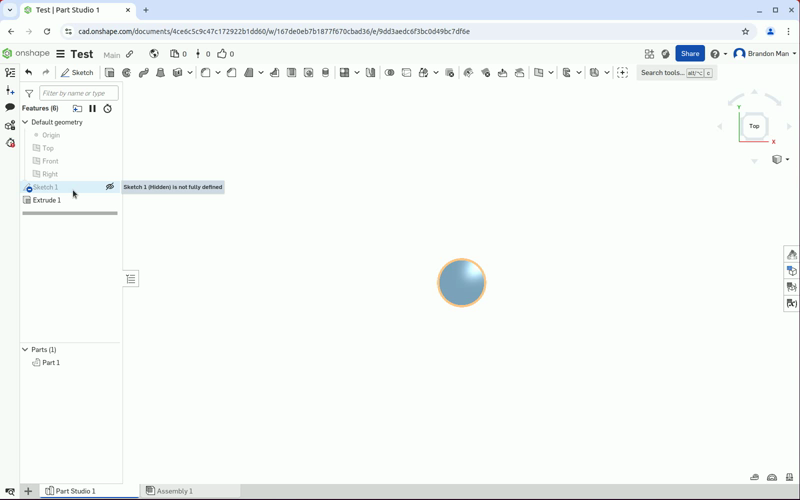
click(73, 189)
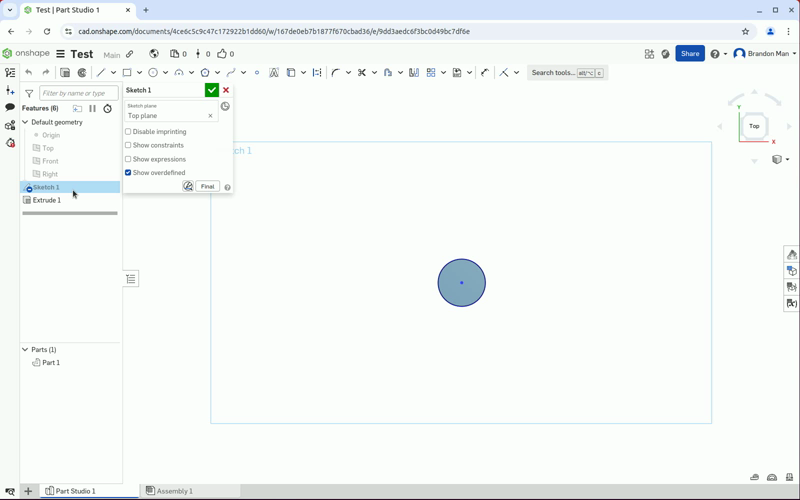
mouse_move(229, 92)
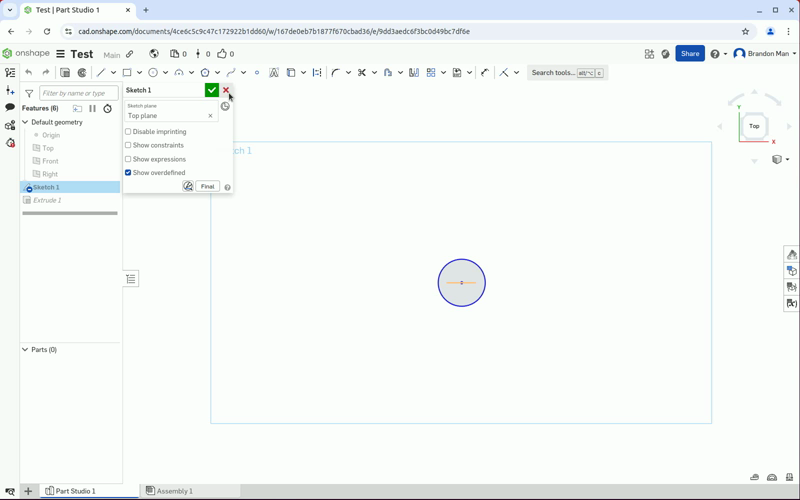
click(229, 92)
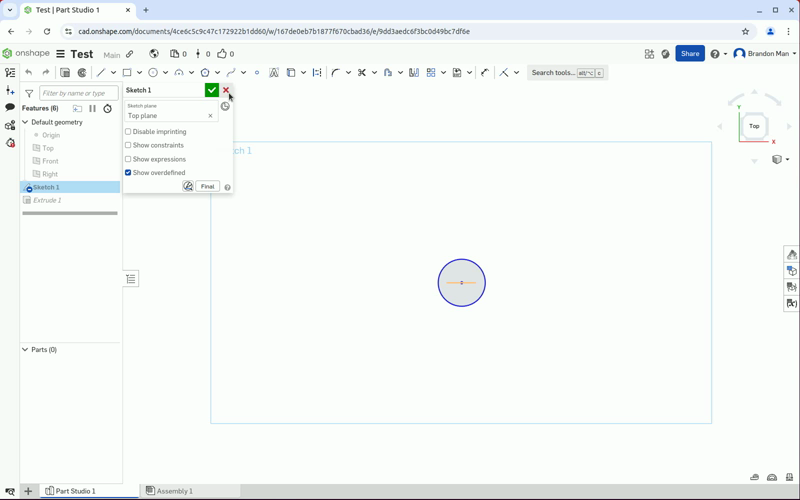
key(shift+s)
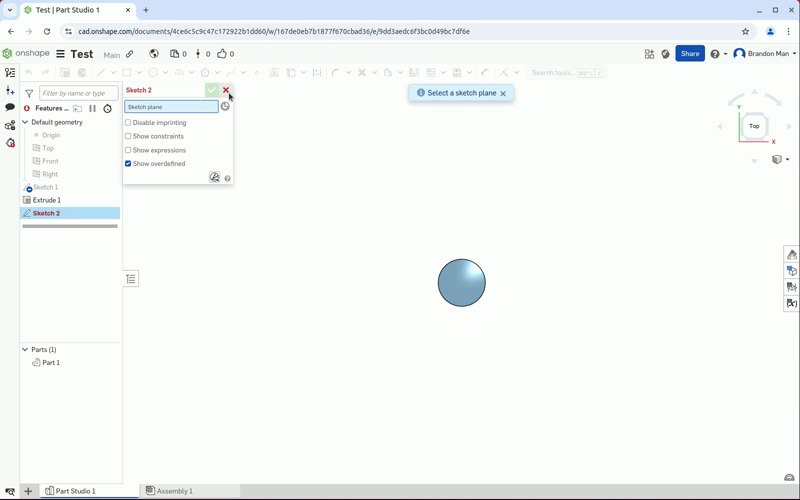
mouse_move(73, 150)
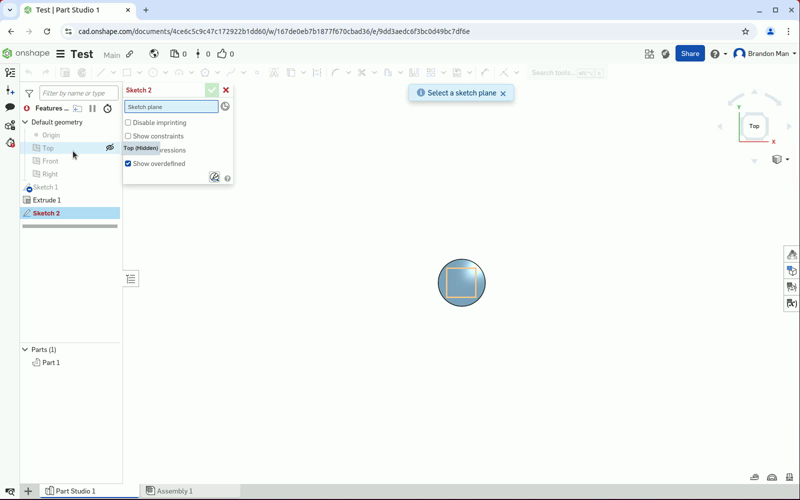
click(73, 150)
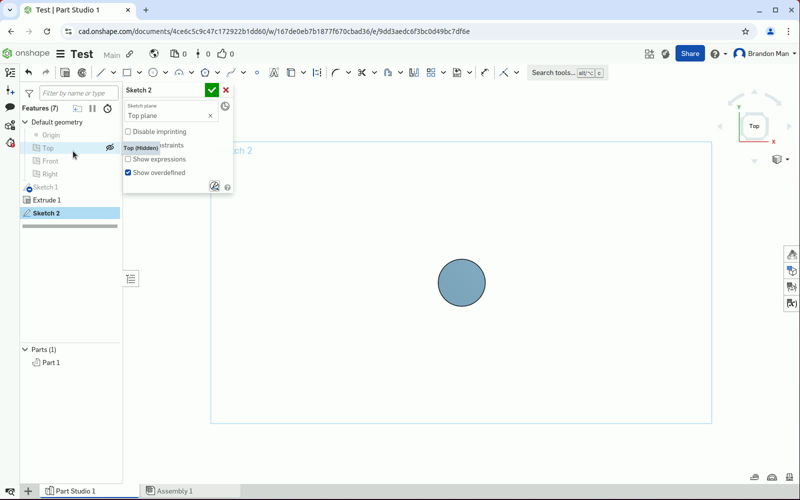
mouse_move(73, 352)
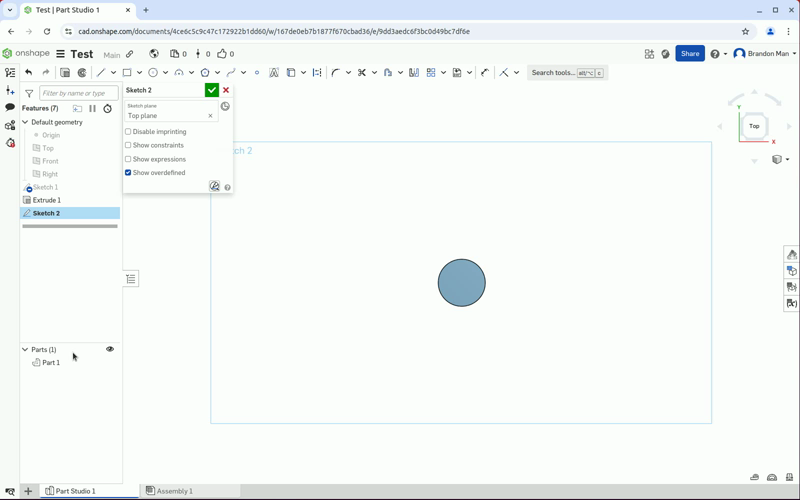
key(y)
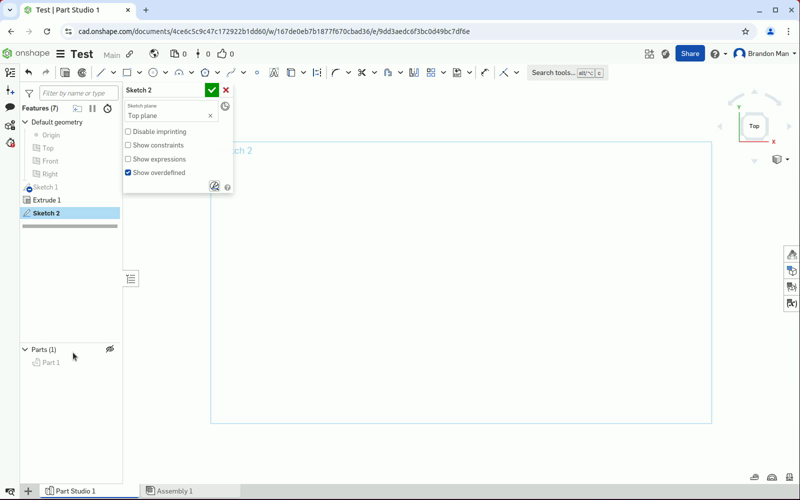
key(c)
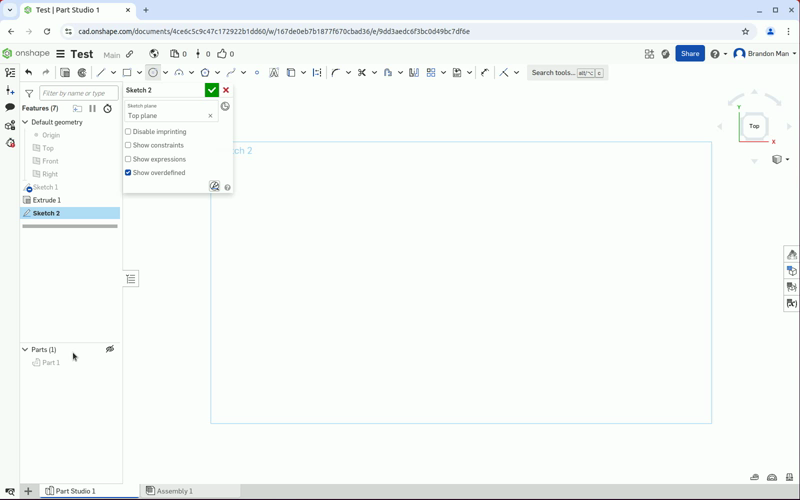
key_down(shift)
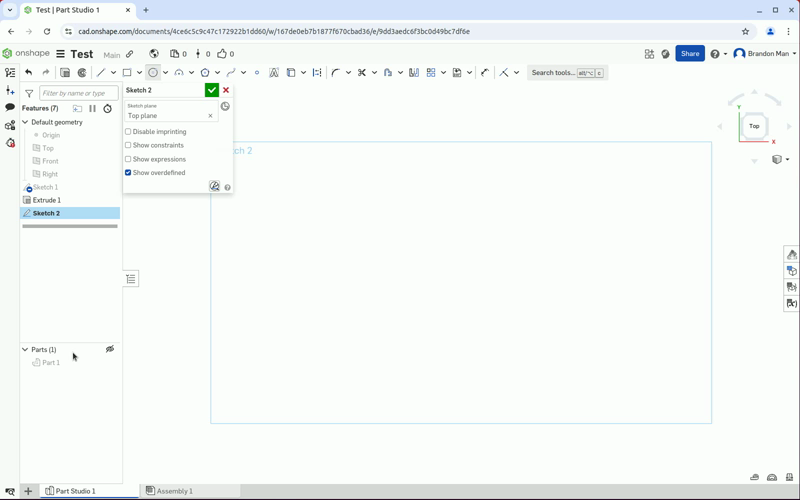
mouse_move(460, 282)
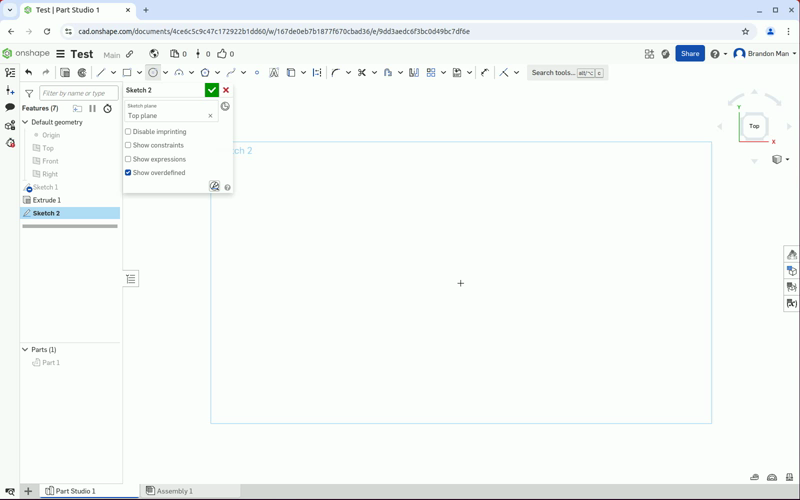
click(460, 282)
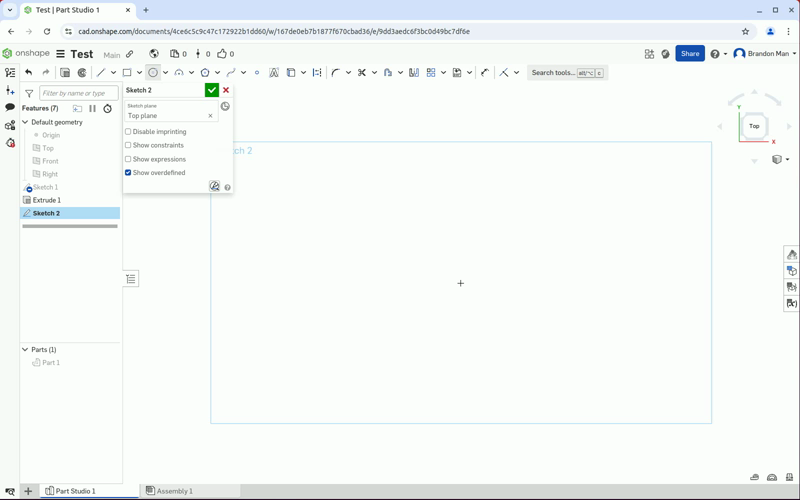
key_up(shift)
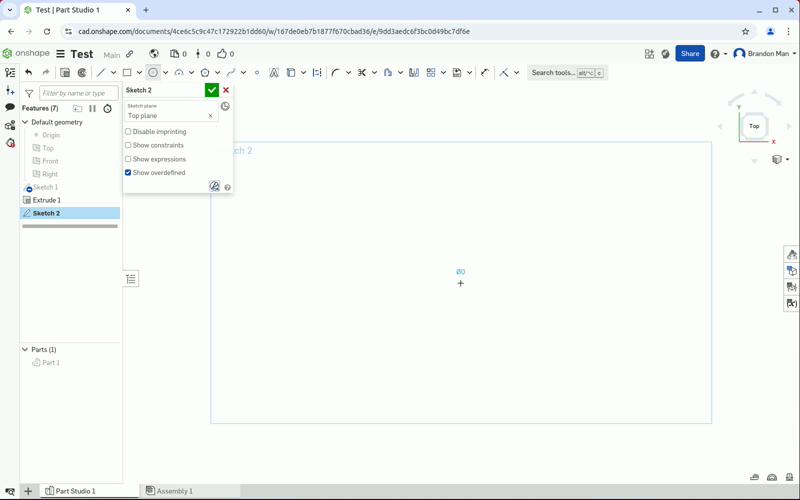
mouse_move(508, 282)
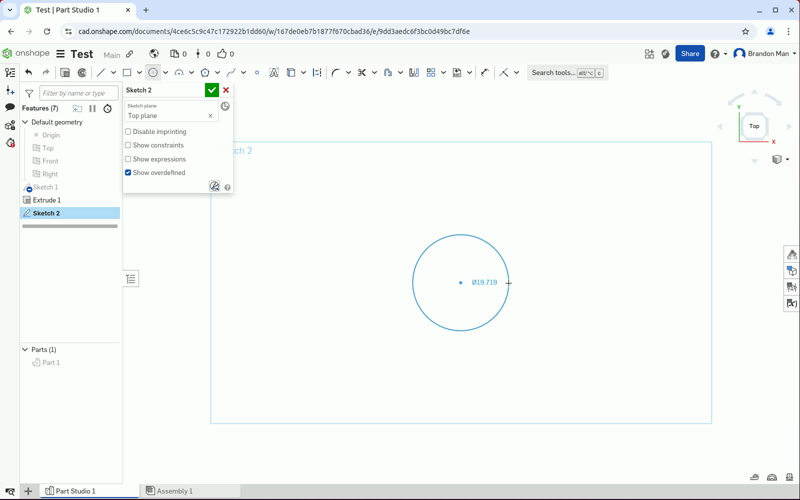
click(508, 282)
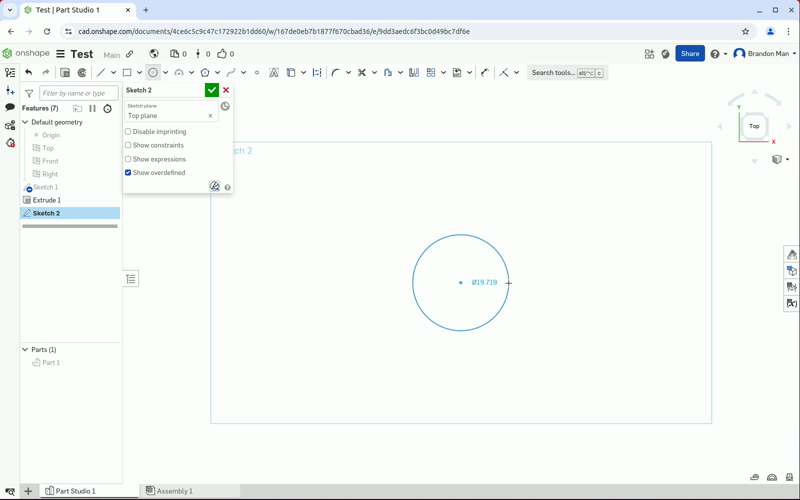
key(esc)
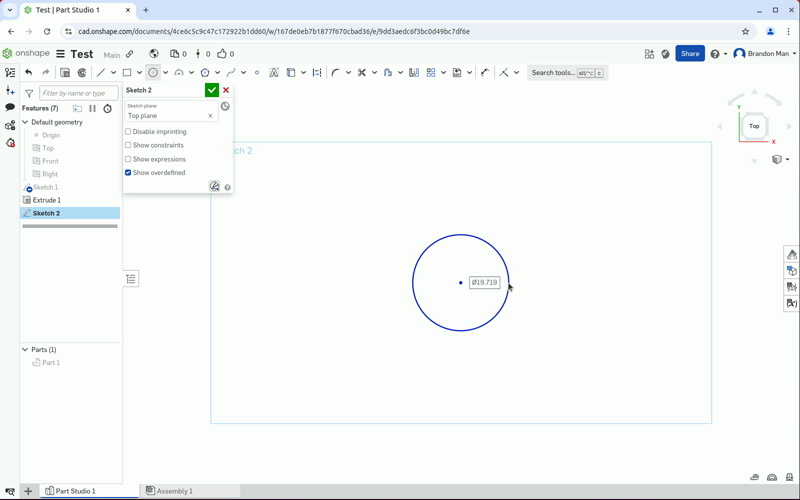
key(c)
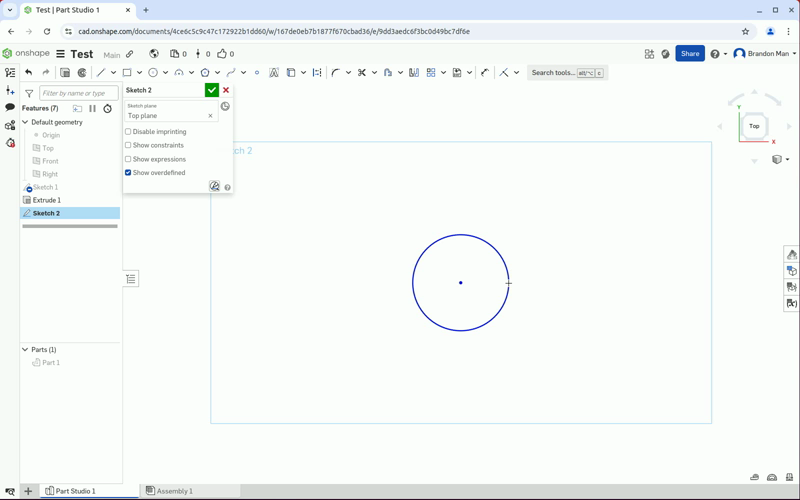
key_down(shift)
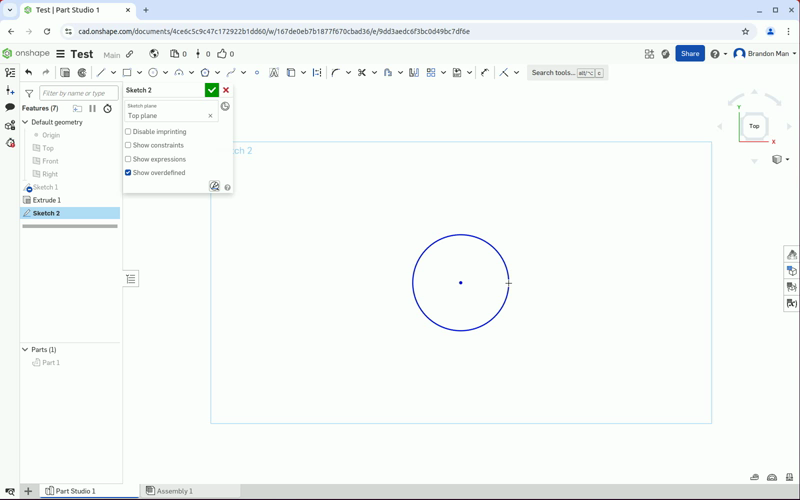
mouse_move(460, 282)
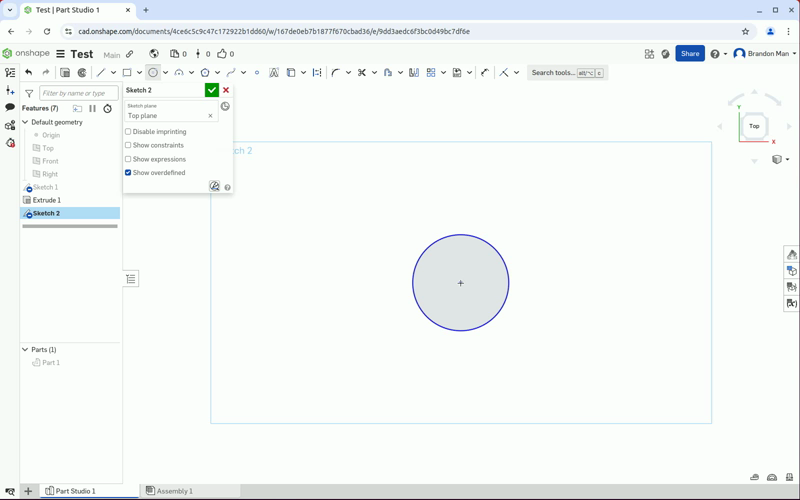
click(460, 282)
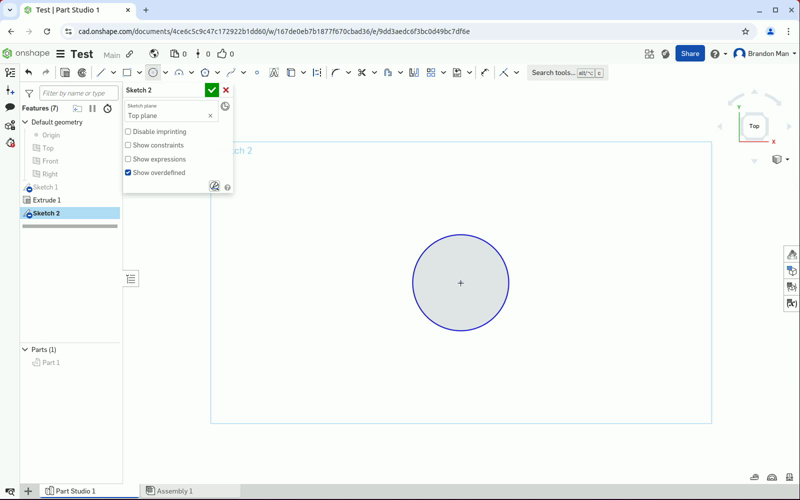
key_up(shift)
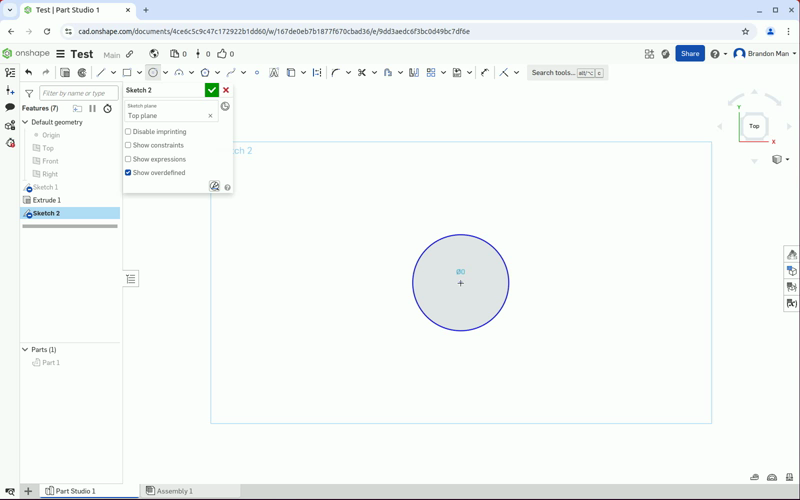
mouse_move(483, 282)
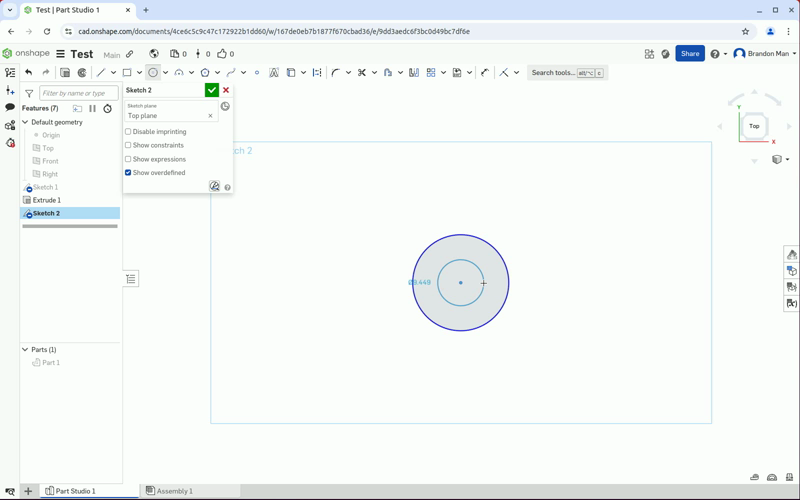
click(483, 282)
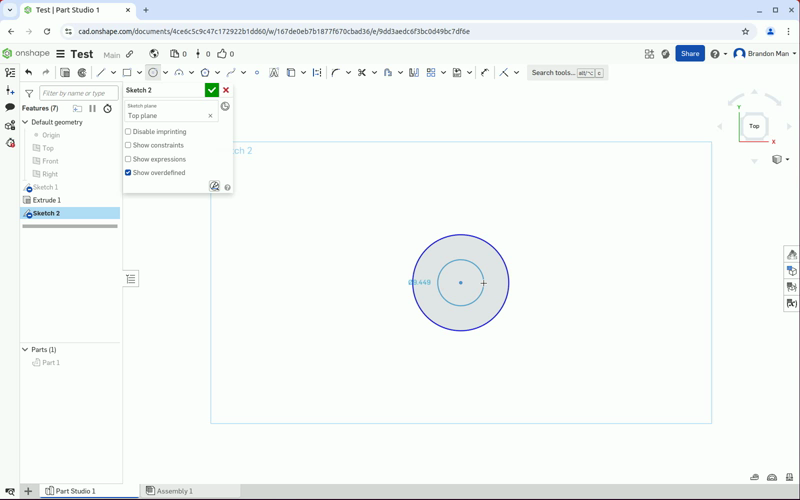
key(esc)
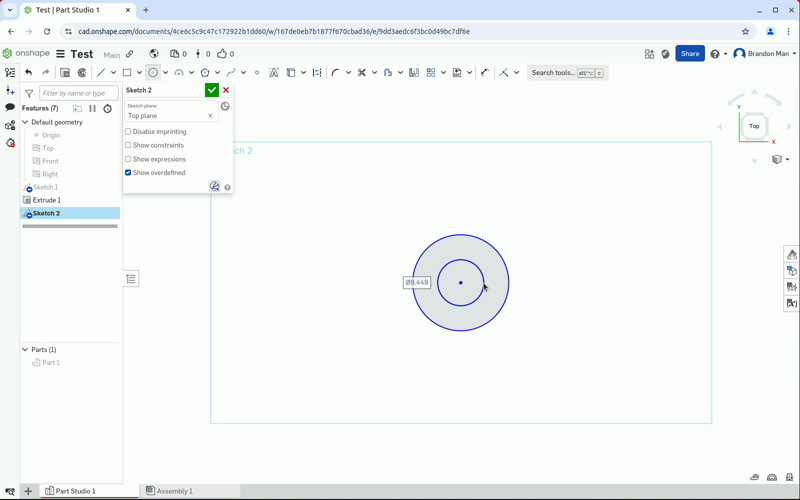
mouse_move(463, 312)
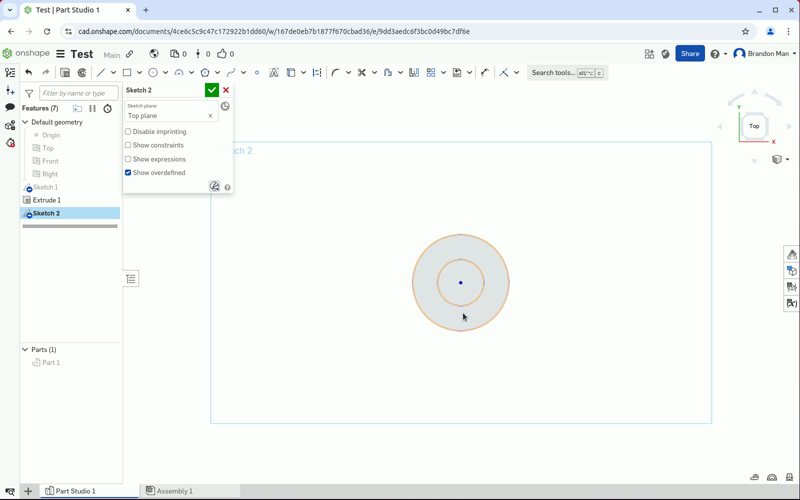
click(463, 312)
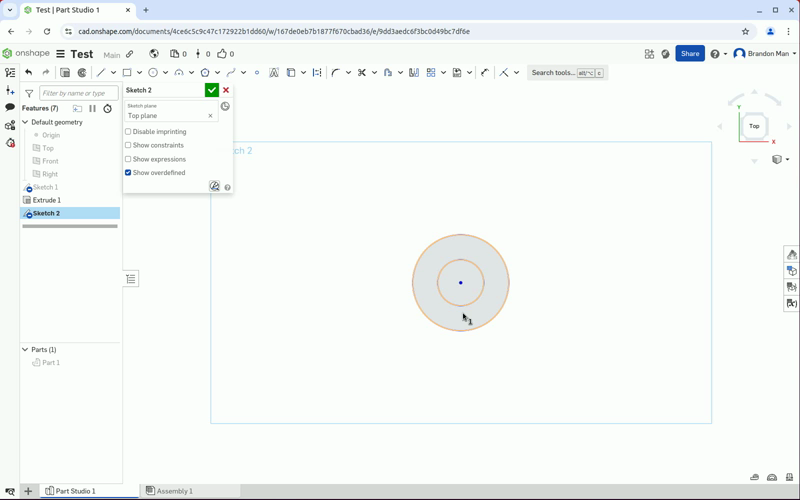
mouse_move(73, 352)
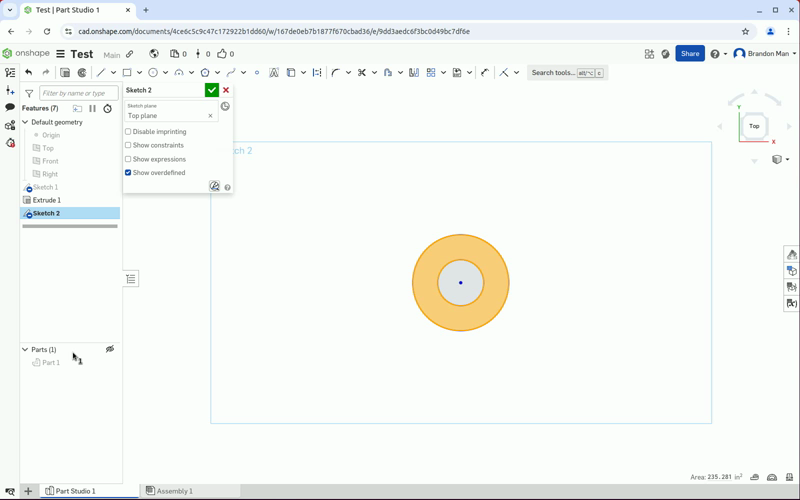
key(shift+y)
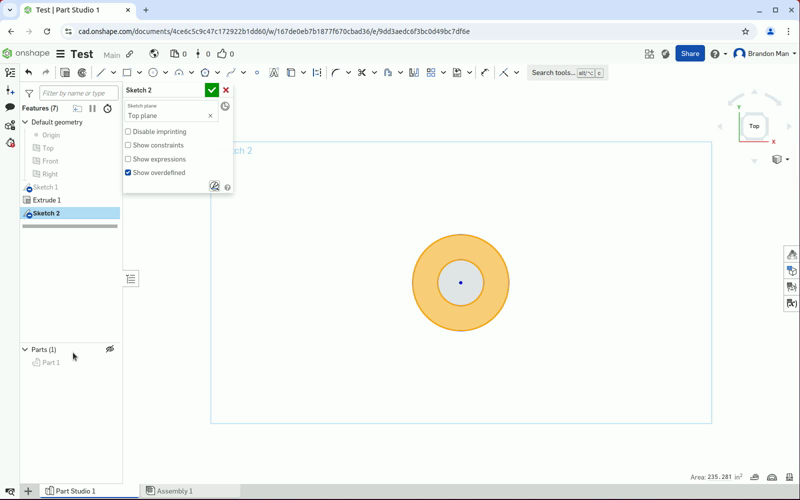
key(shift+e)
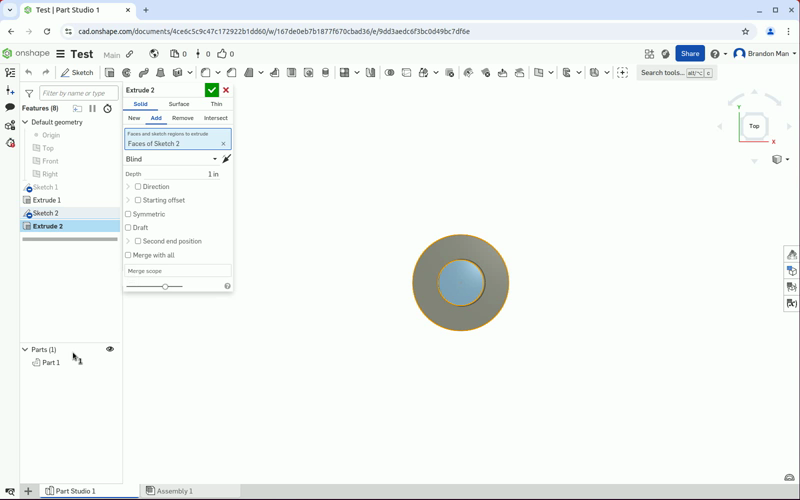
mouse_move(143, 106)
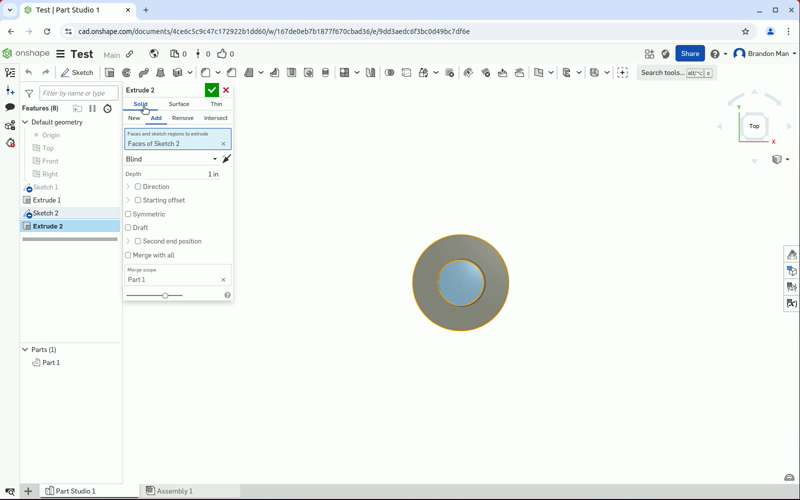
click(143, 106)
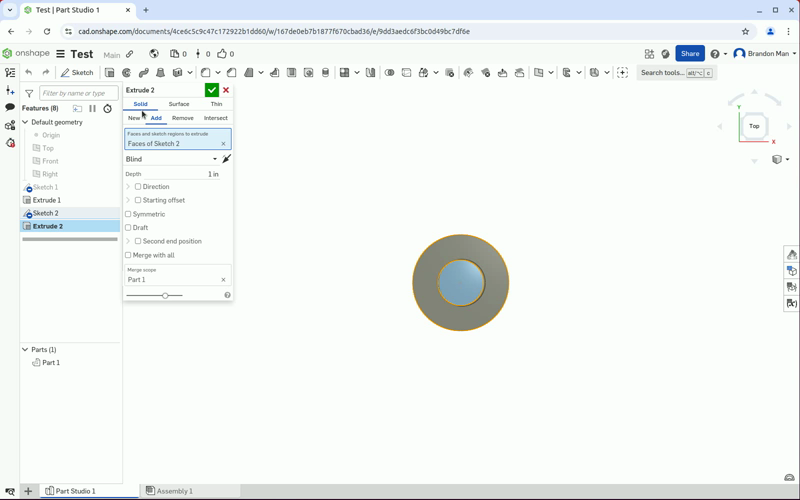
mouse_move(137, 120)
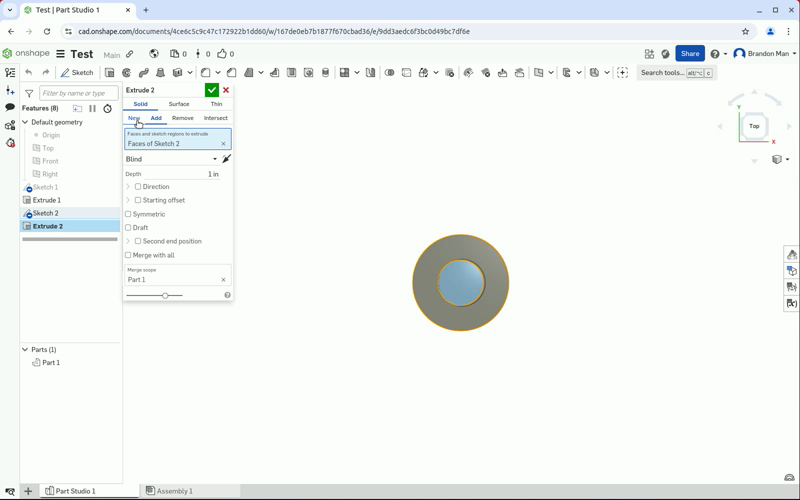
click(137, 120)
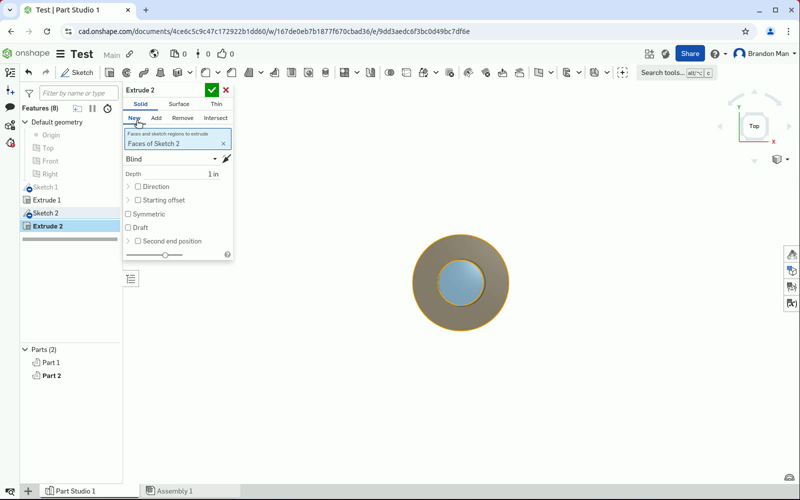
key(tab, 4)
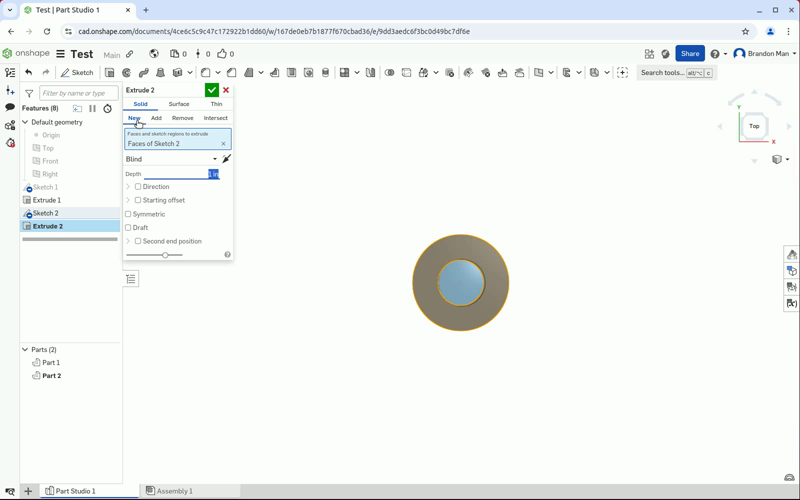
text(2.648)
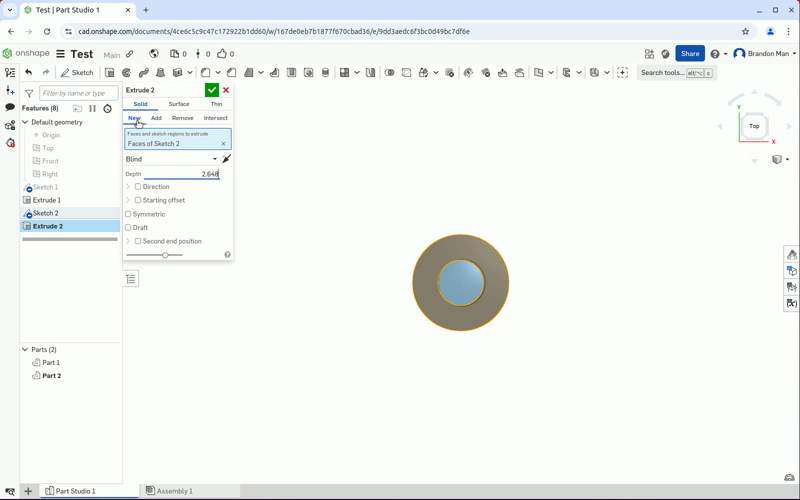
key(enter)
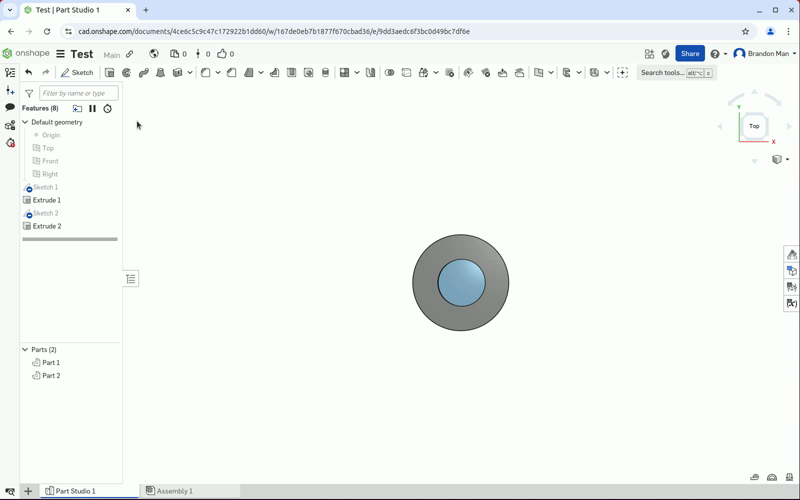
key(shift+h)
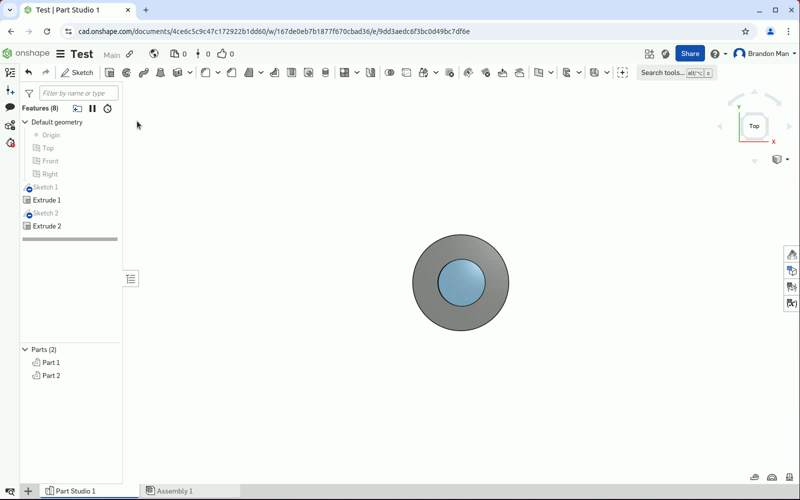
key(shift+h)
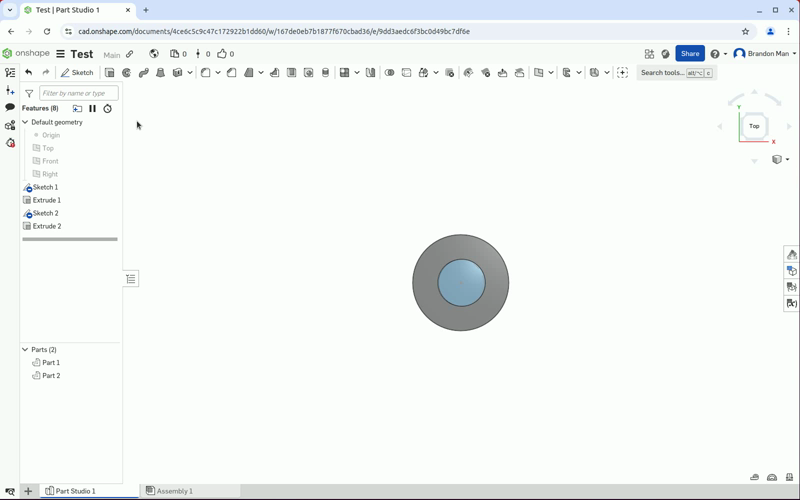
key(shift+7)
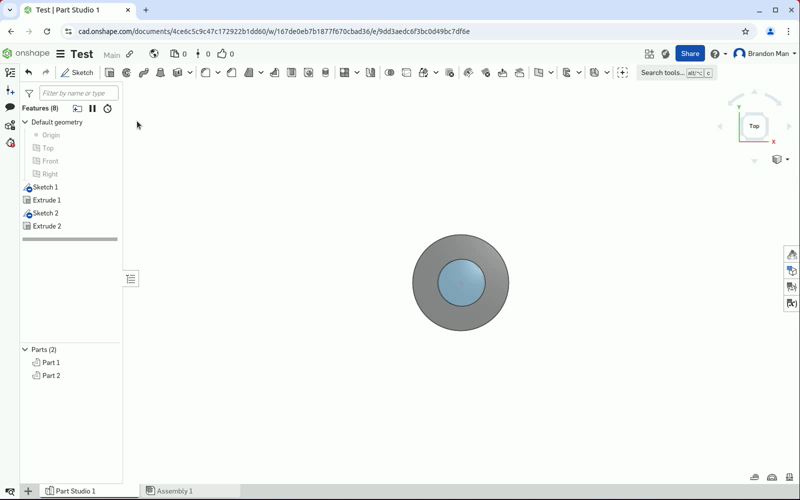
key(up, 3)
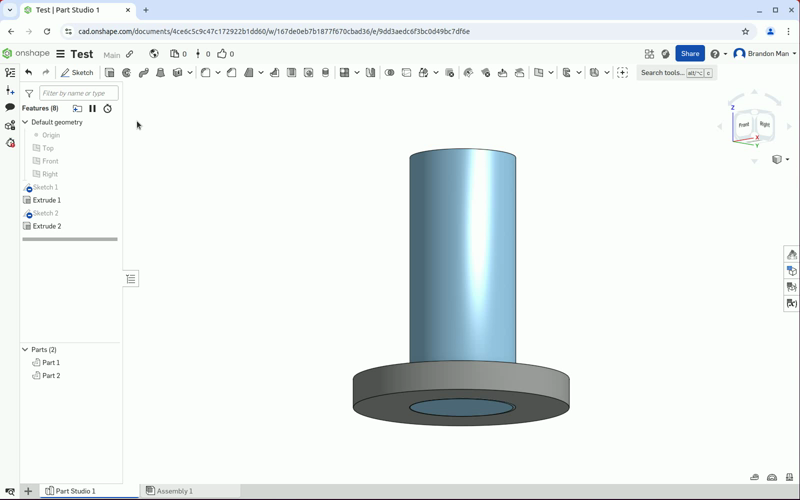
key(left, 3)
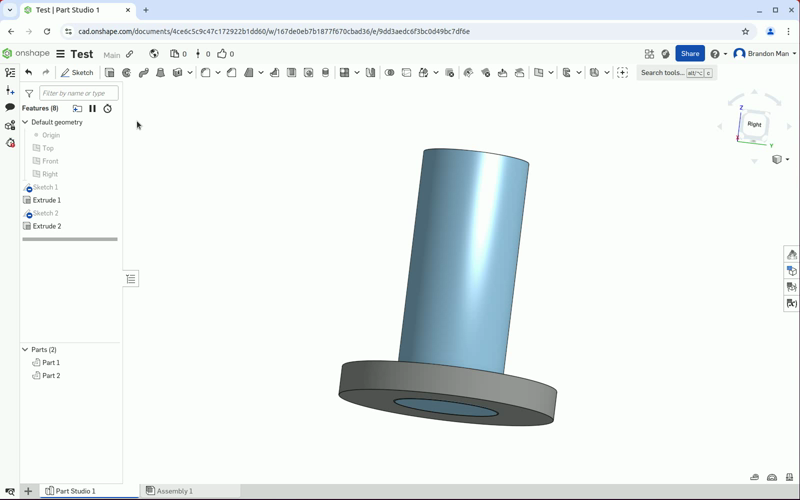
key(right, 3)
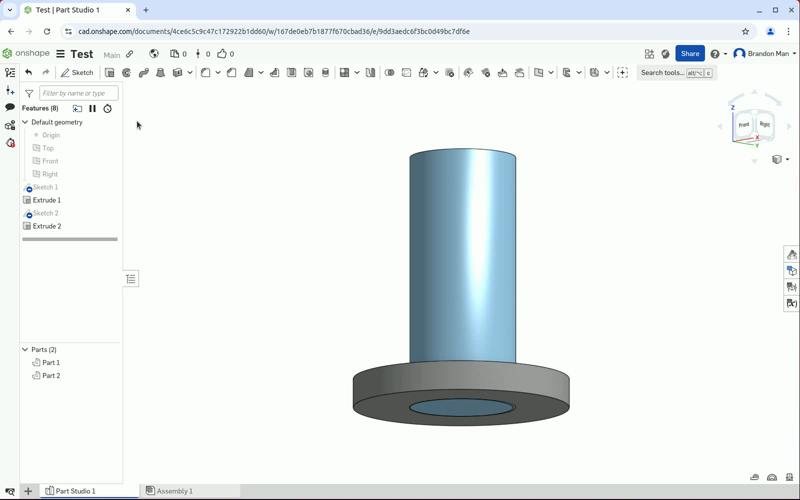
key(down, 3)
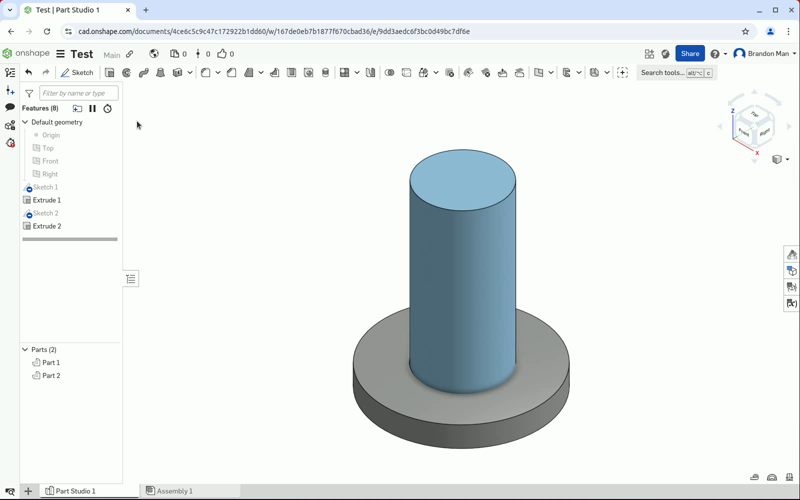
mouse_move(73, 189)
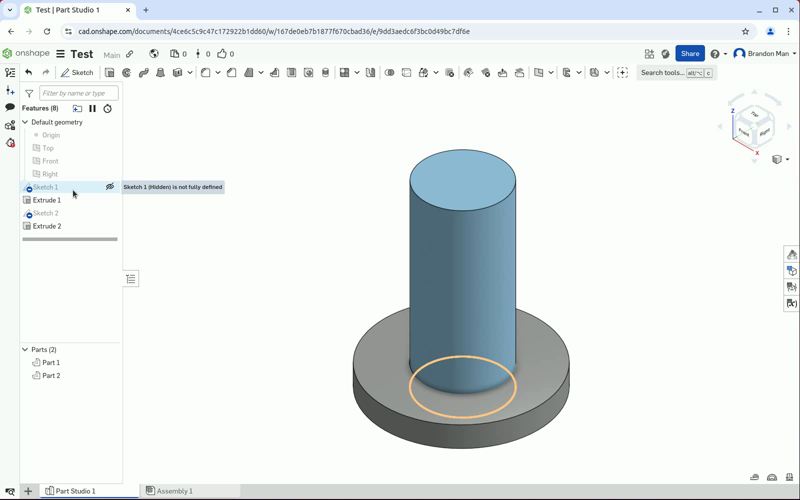
click(73, 189)